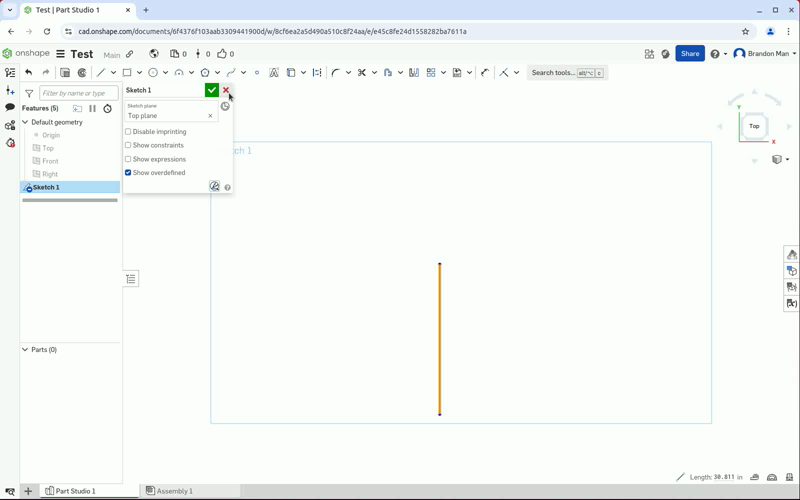
key(shift+h)
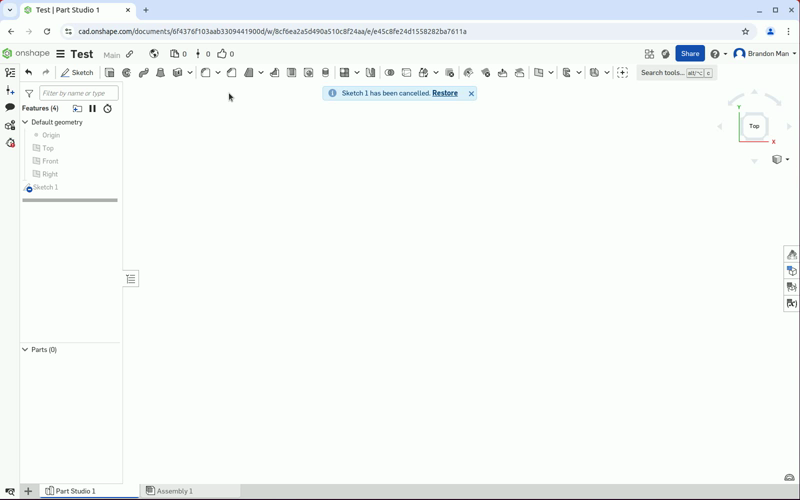
mouse_move(73, 352)
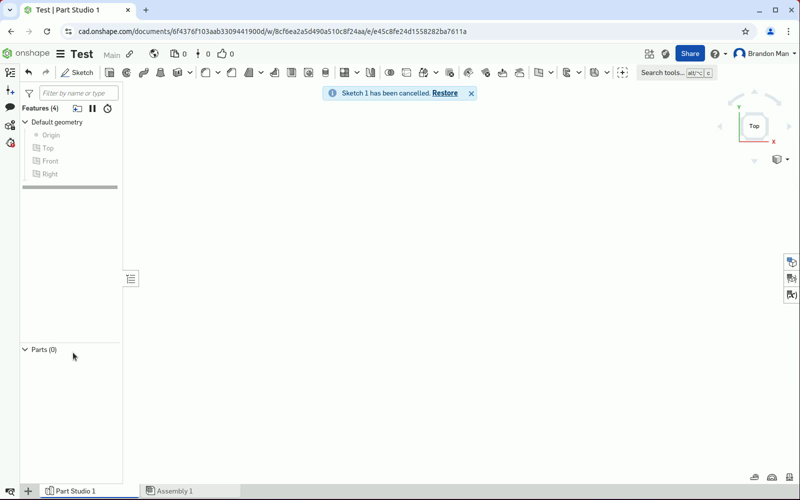
key(y)
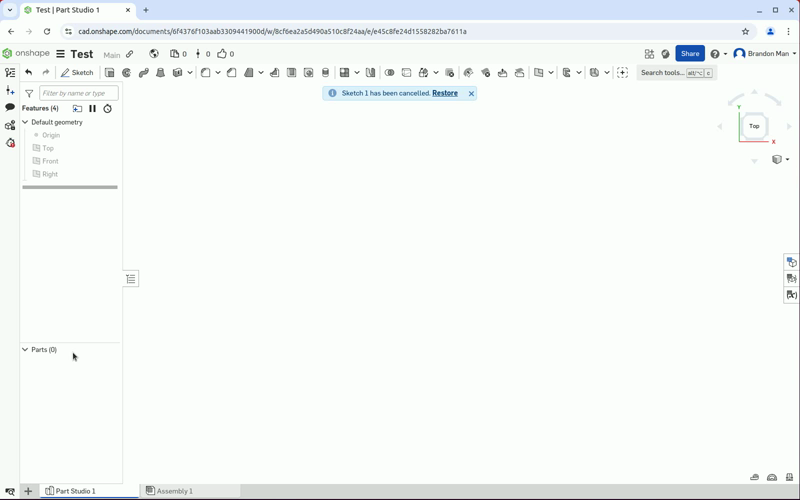
key(shift+p)
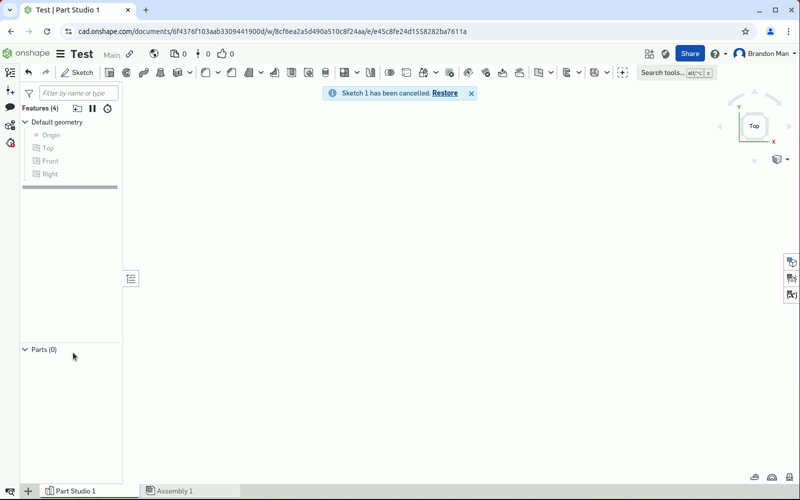
key(space)
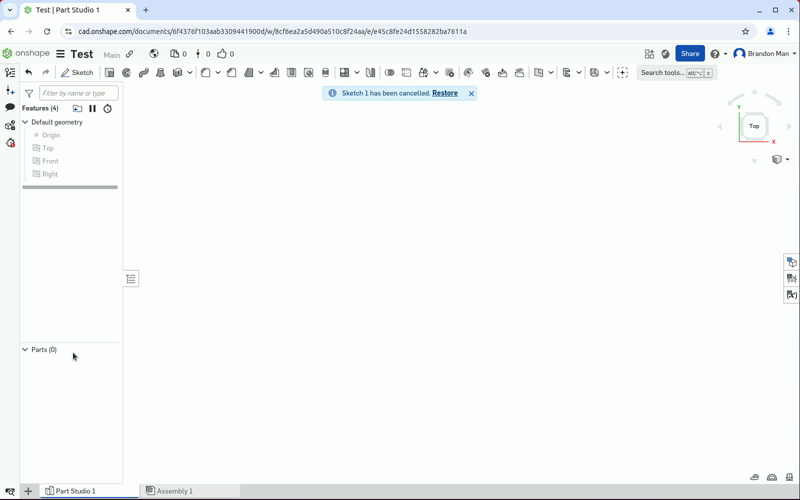
key_down(shift)
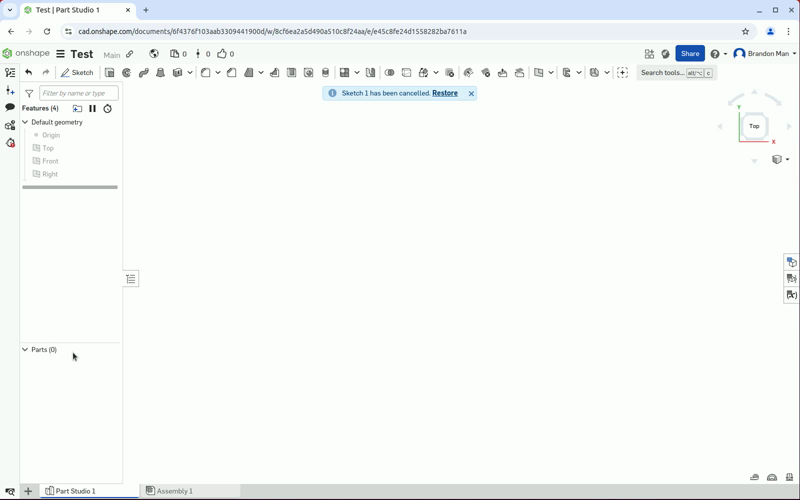
key(up)
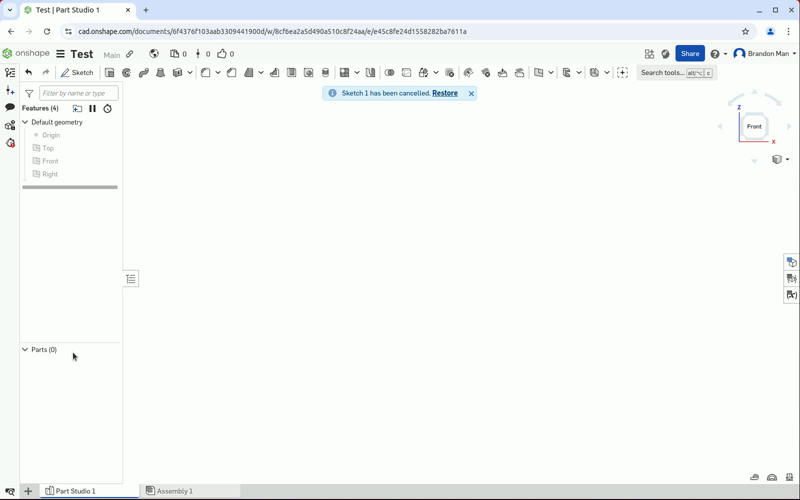
key_up(shift)
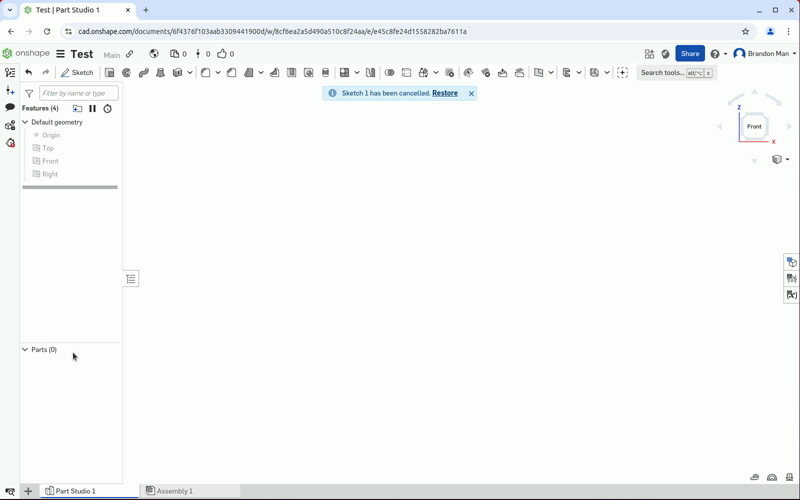
mouse_move(73, 352)
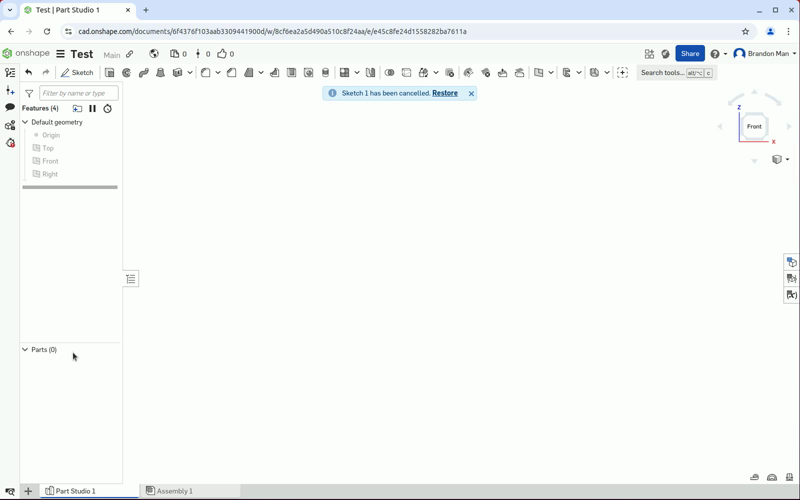
key(shift+y)
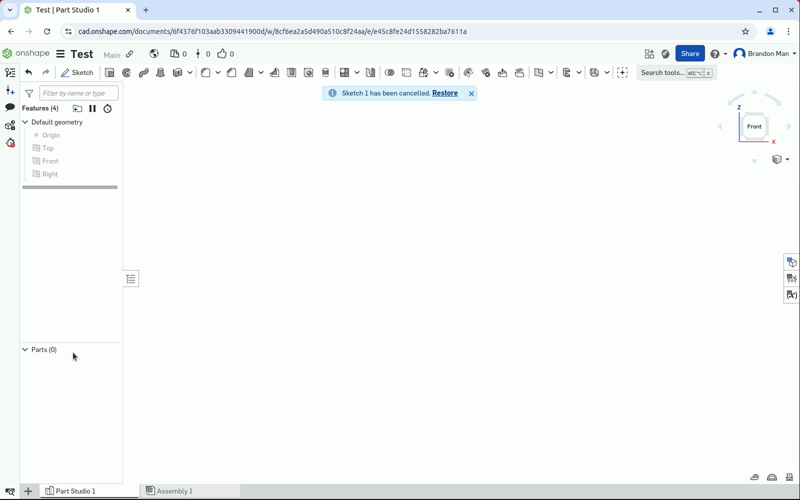
key(shift+s)
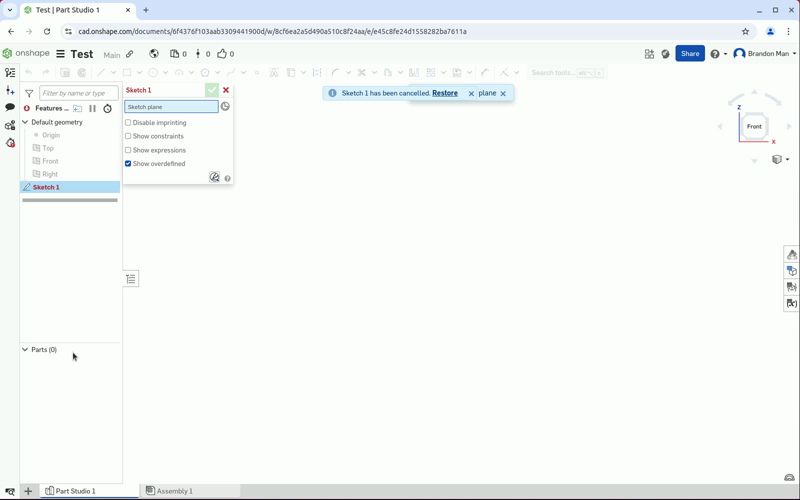
mouse_move(73, 163)
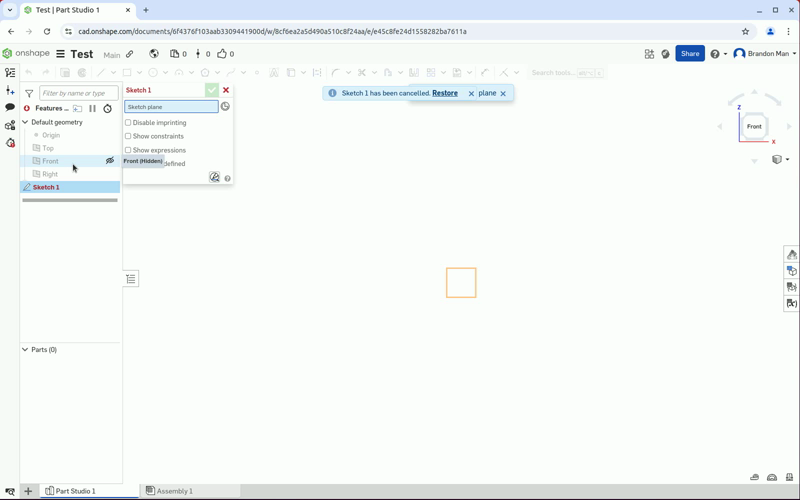
click(73, 163)
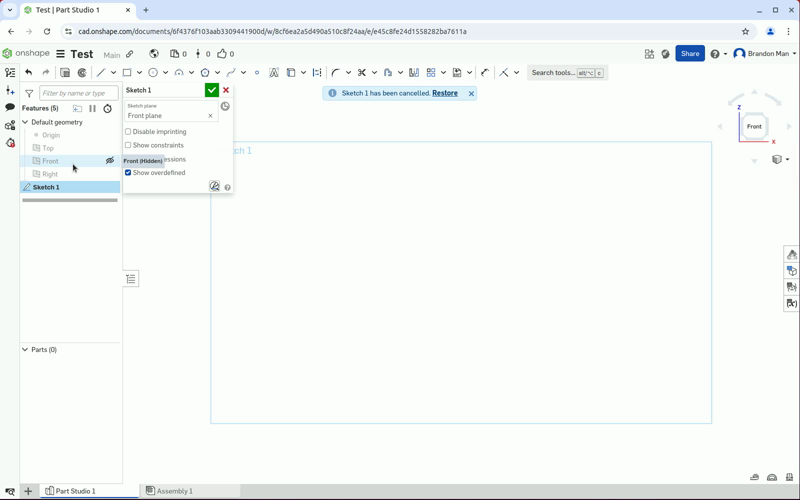
mouse_move(73, 352)
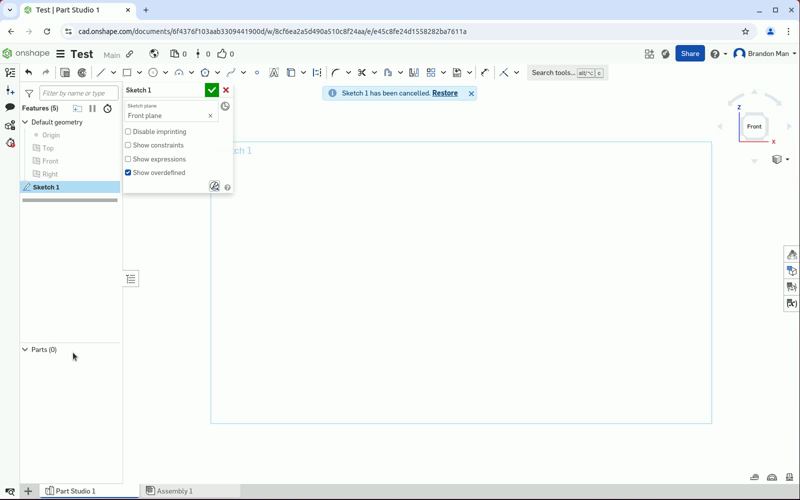
key(y)
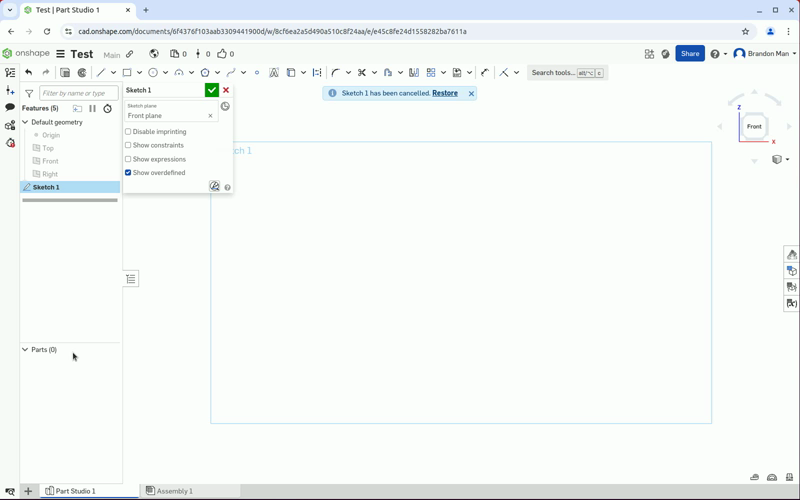
key(l)
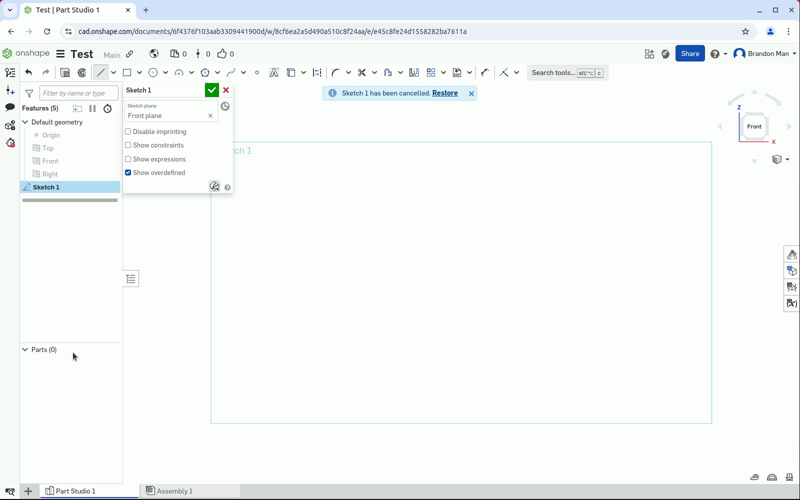
key_down(shift)
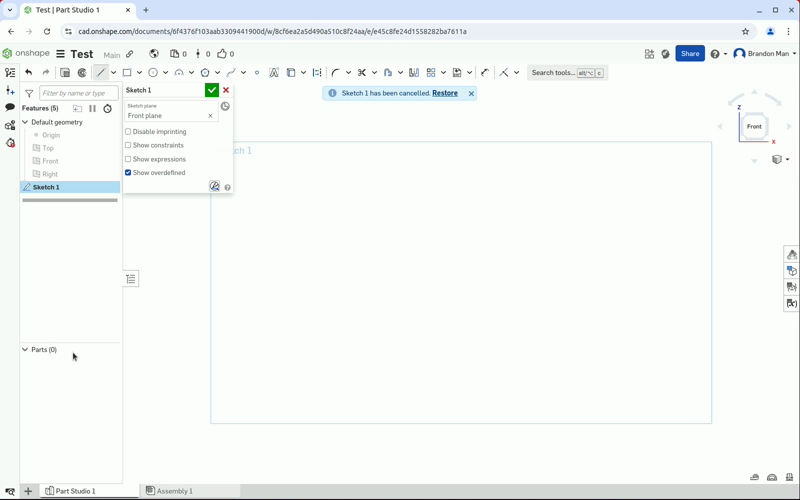
mouse_move(460, 300)
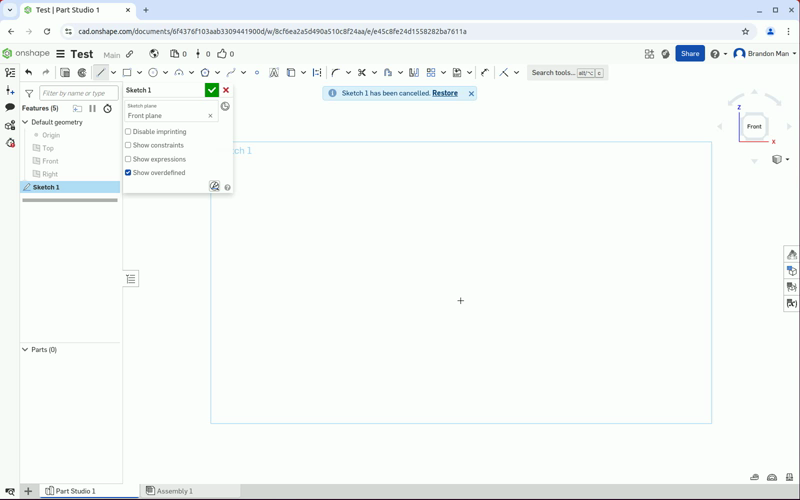
click(460, 300)
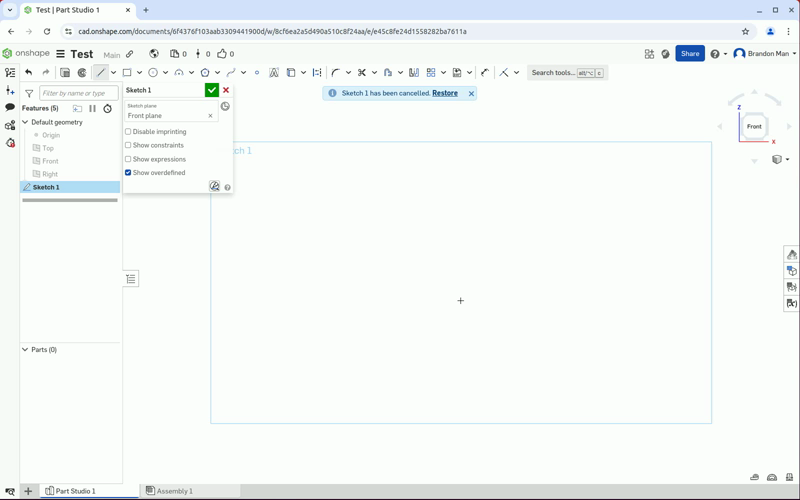
key_up(shift)
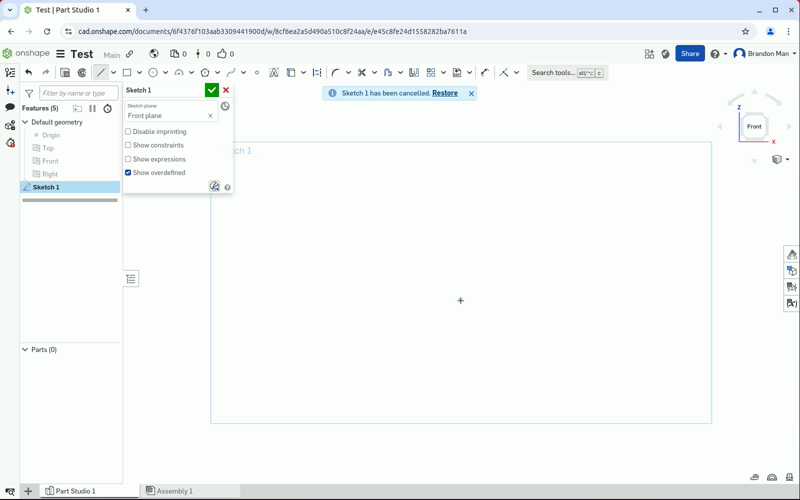
key_down(shift)
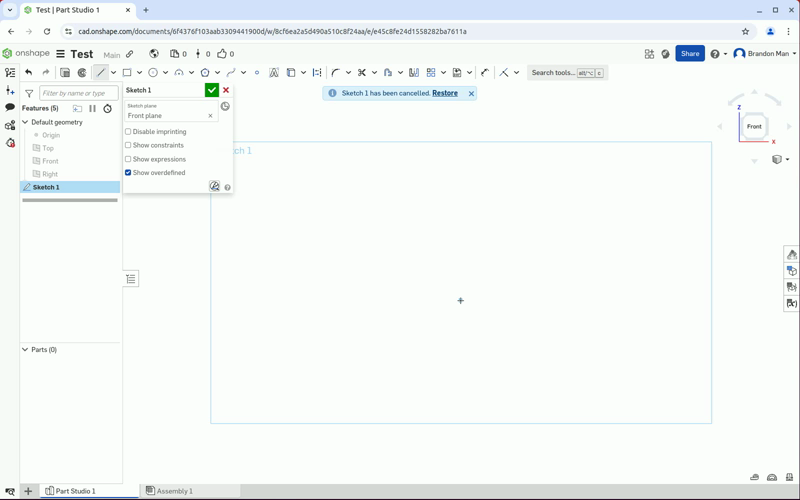
mouse_move(573, 300)
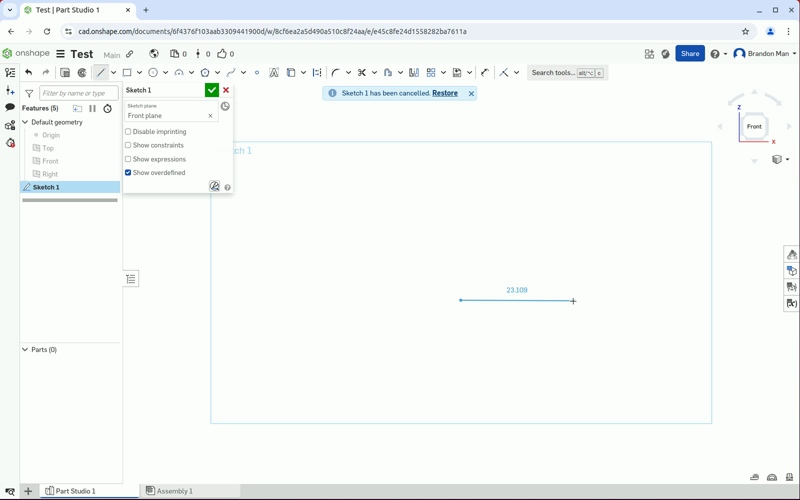
click(573, 300)
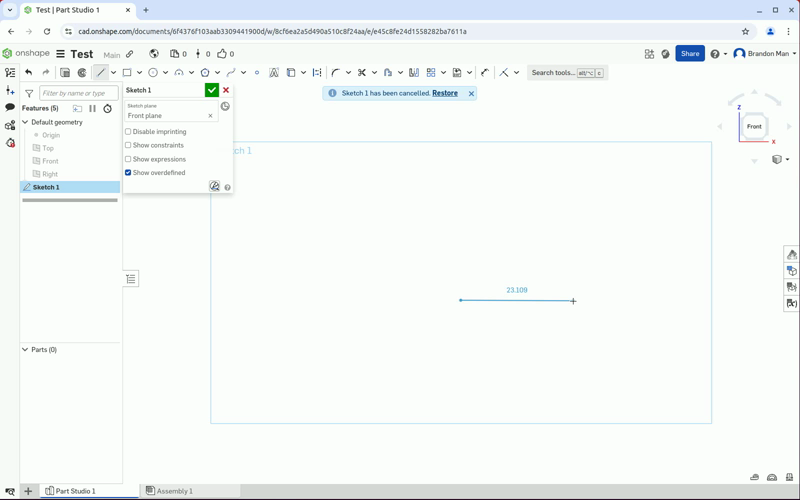
key_up(shift)
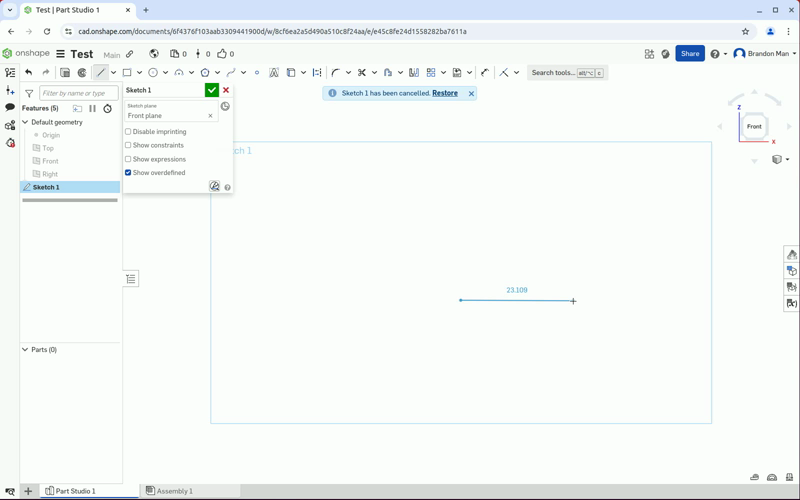
key_down(shift)
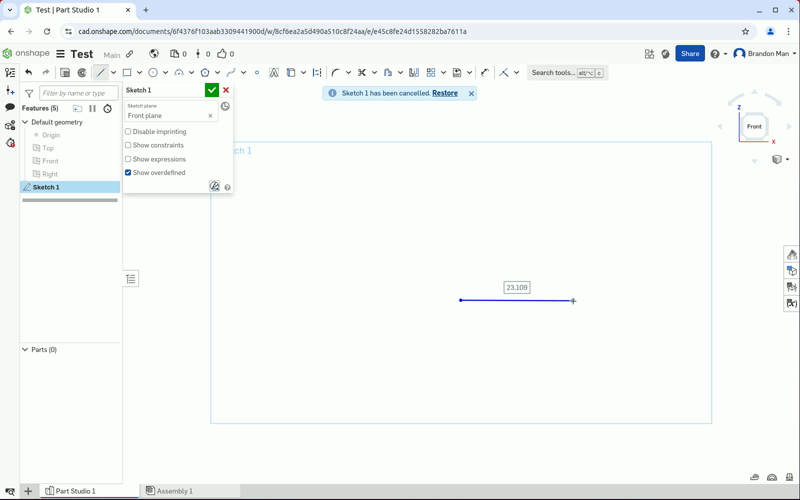
mouse_move(589, 300)
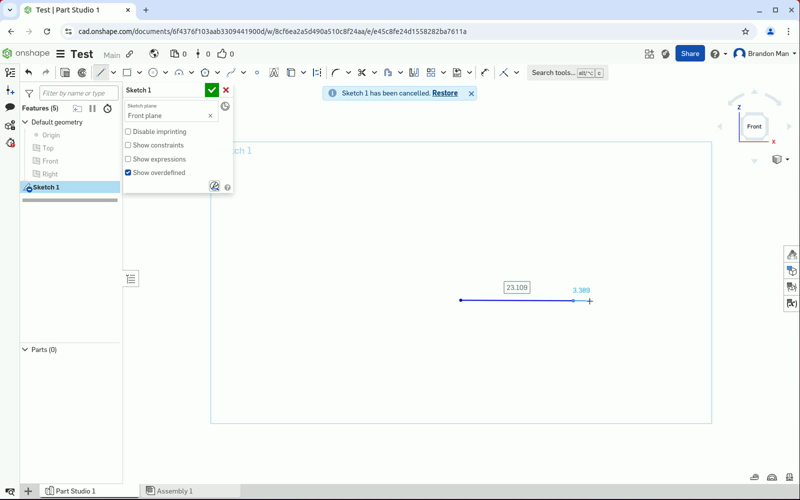
mouse_move(573, 272)
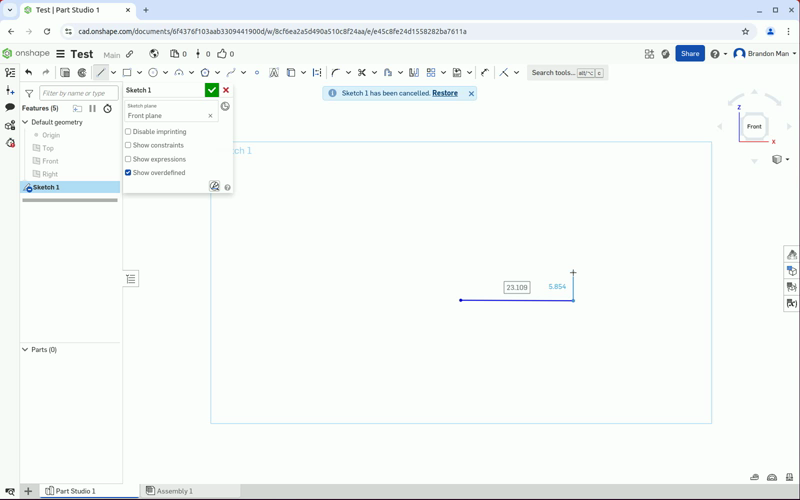
click(573, 272)
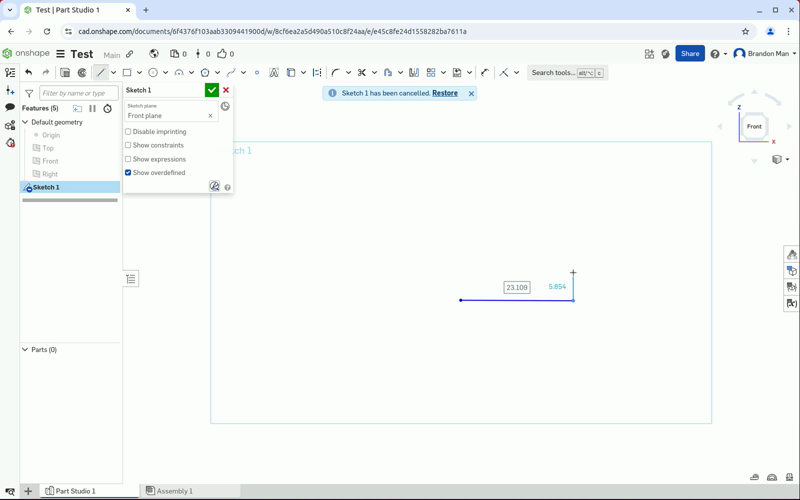
key_up(shift)
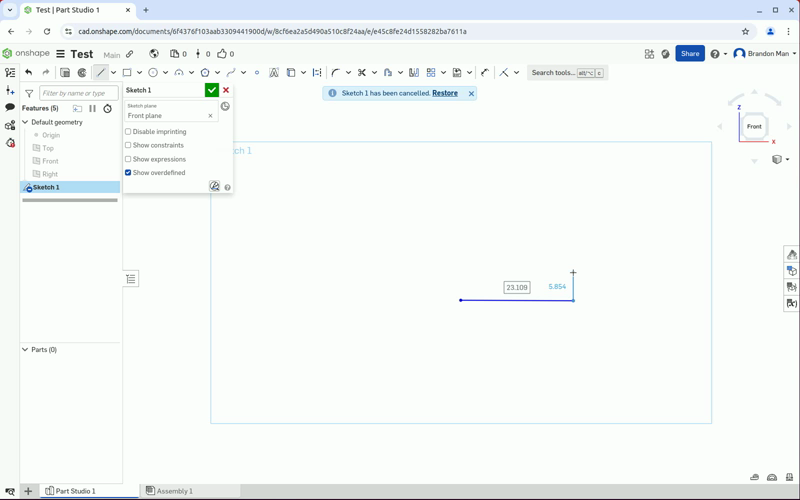
key_down(shift)
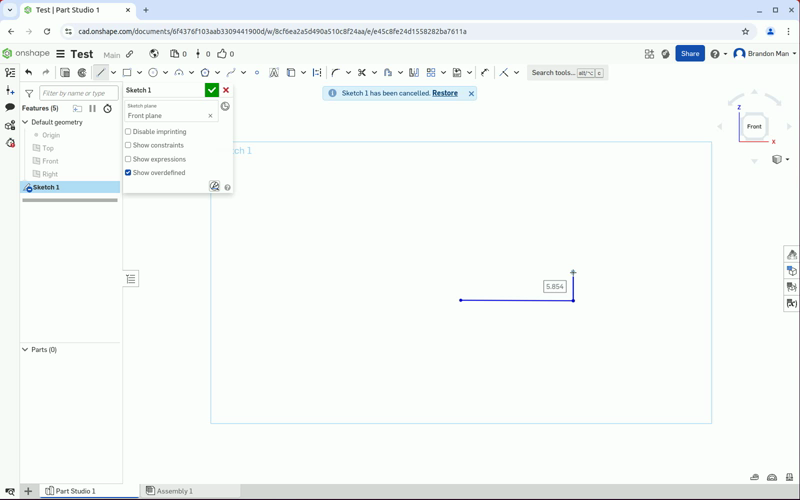
mouse_move(589, 272)
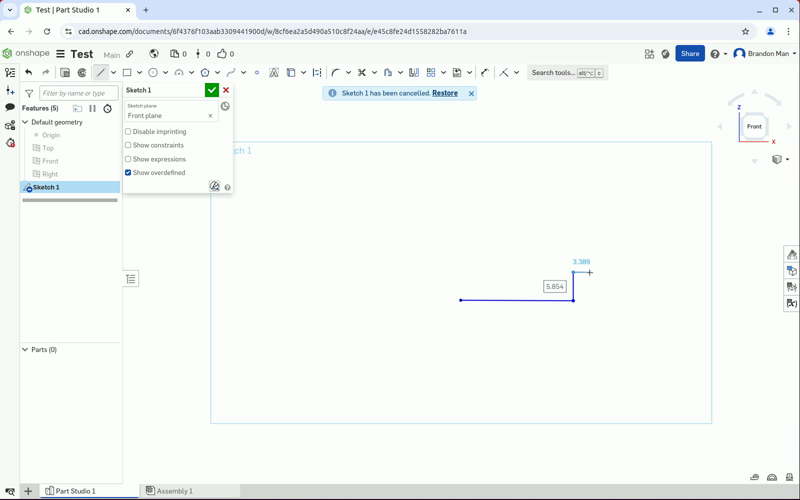
mouse_move(564, 272)
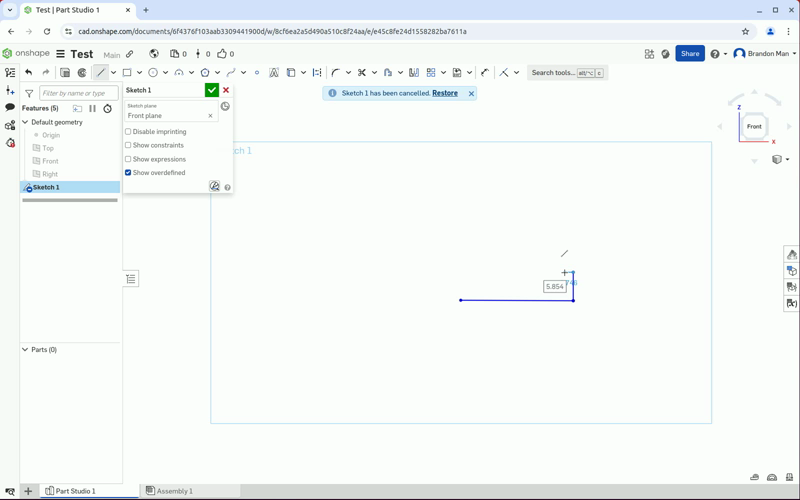
click(564, 272)
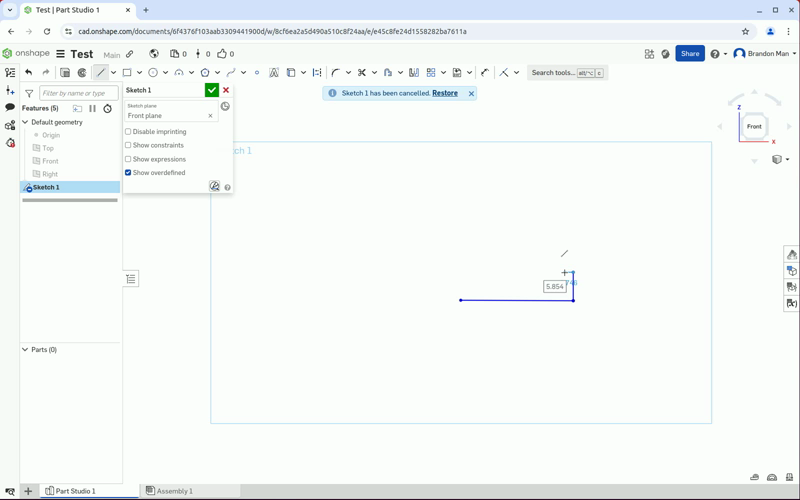
key_up(shift)
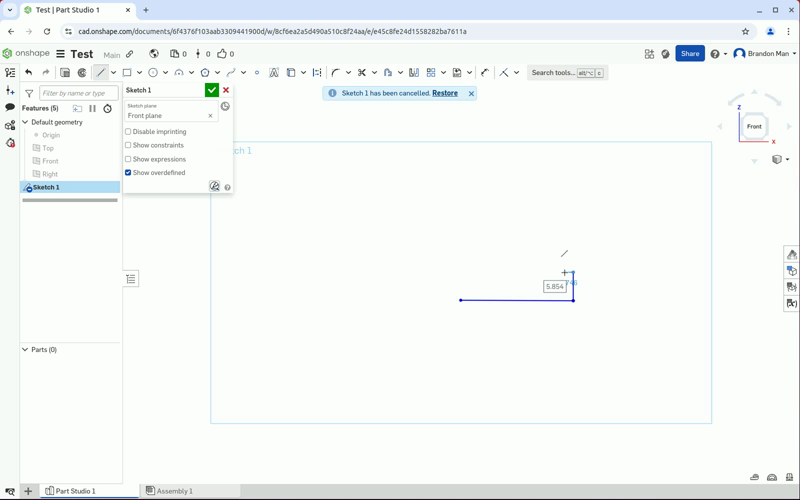
key(esc)
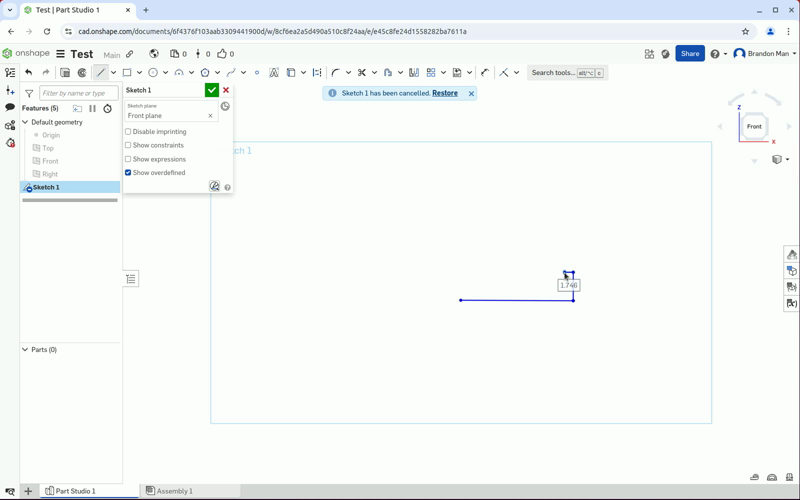
key(a)
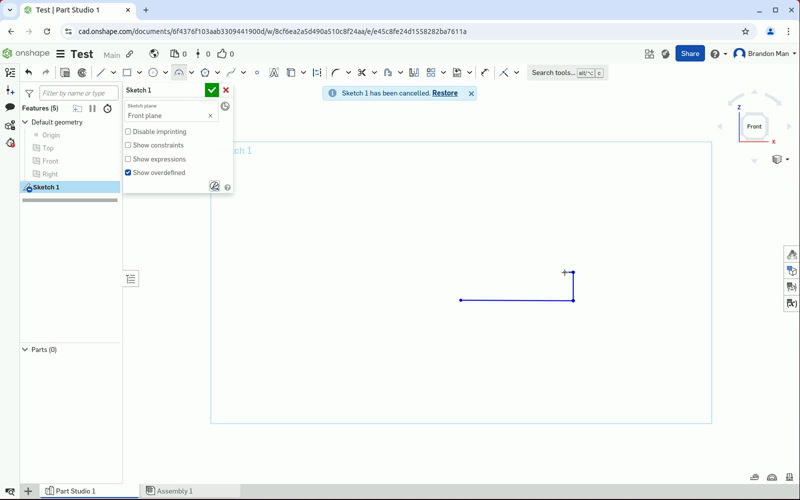
mouse_move(564, 272)
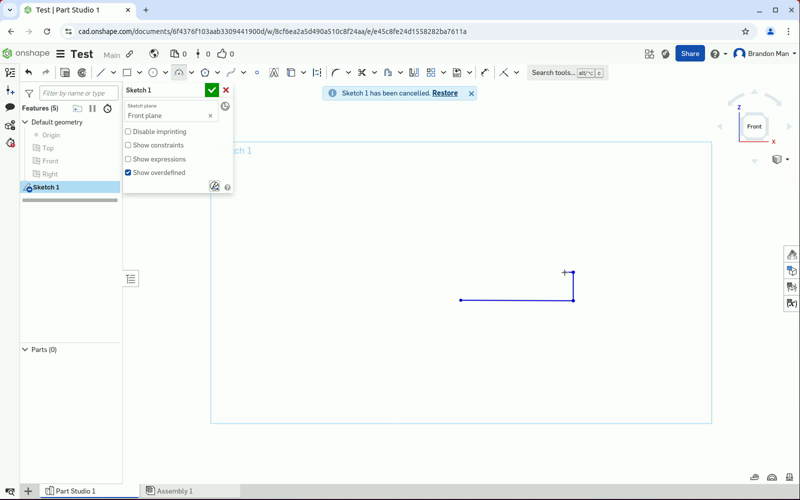
click(564, 272)
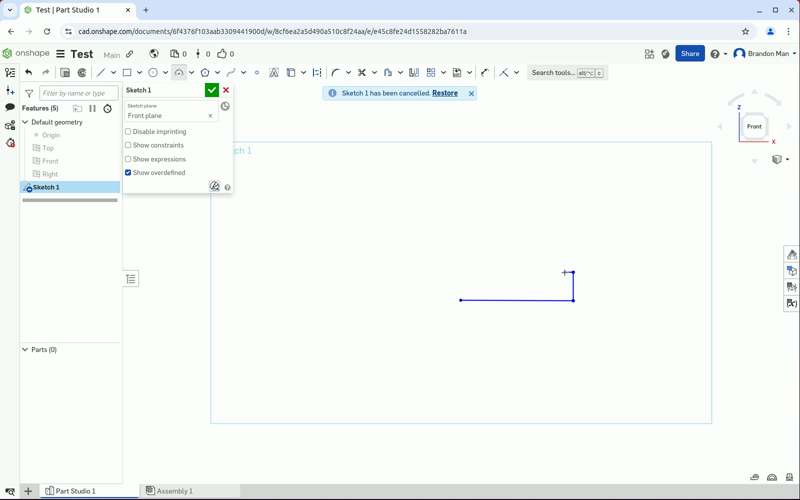
key_down(shift)
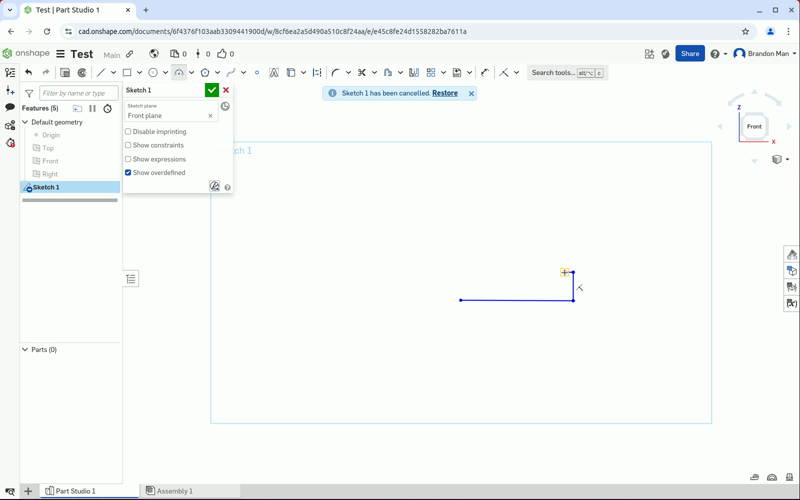
mouse_move(554, 282)
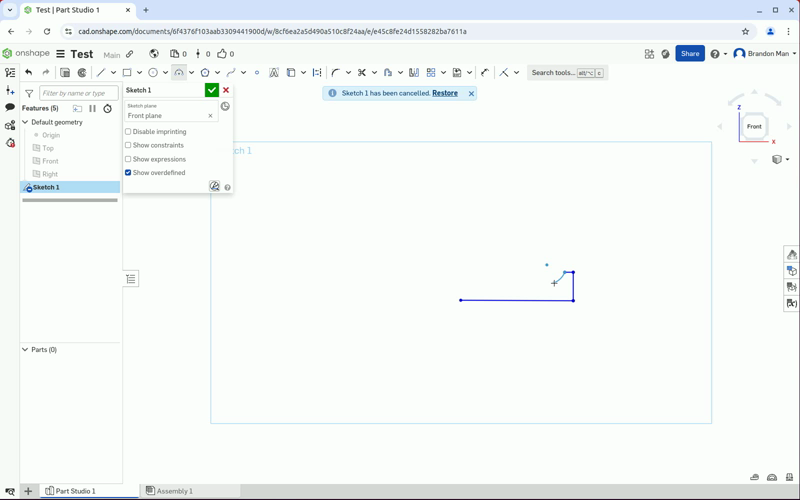
click(554, 282)
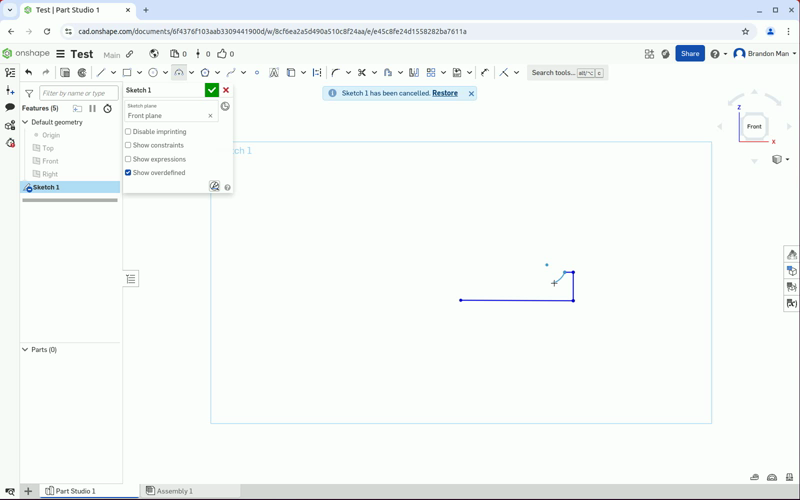
mouse_move(561, 279)
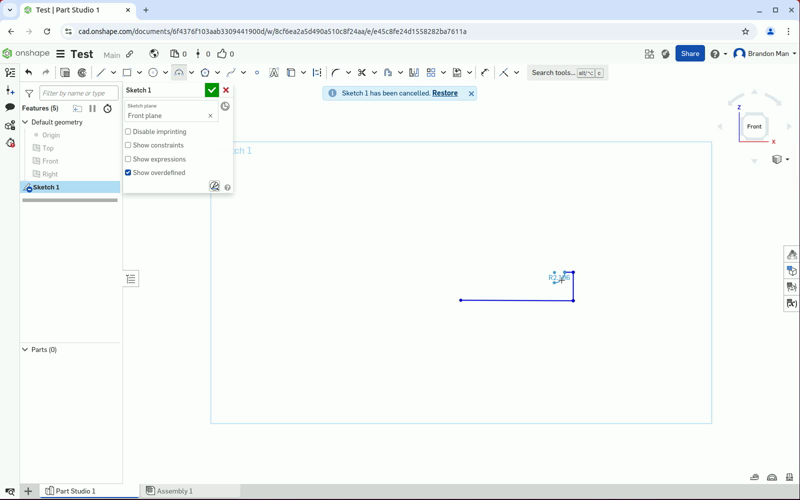
click(561, 279)
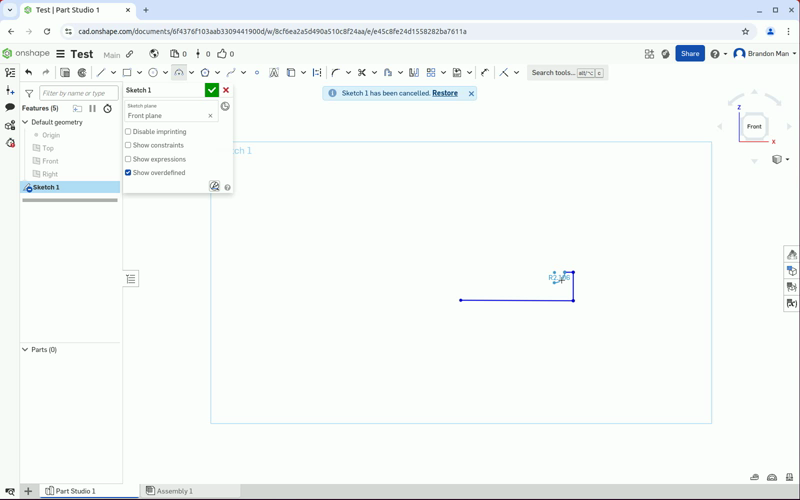
key_up(shift)
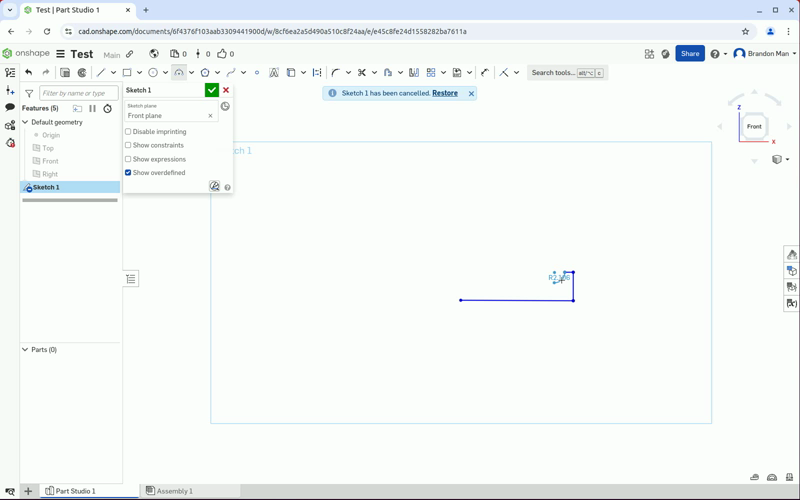
key(esc)
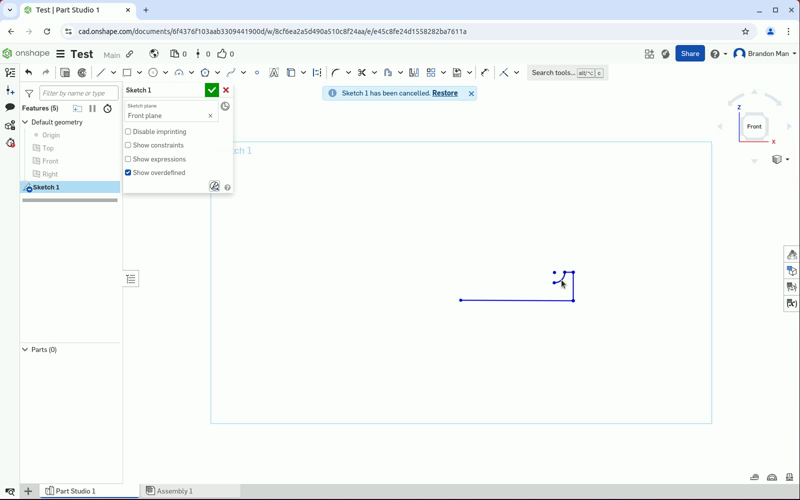
key(l)
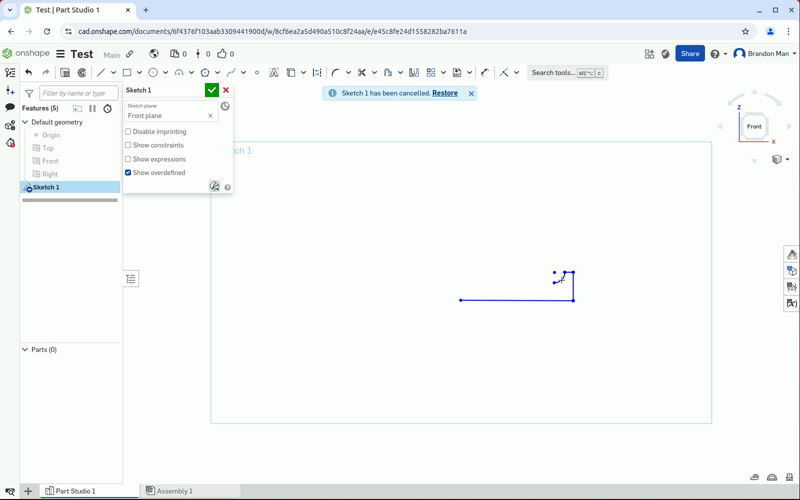
mouse_move(554, 282)
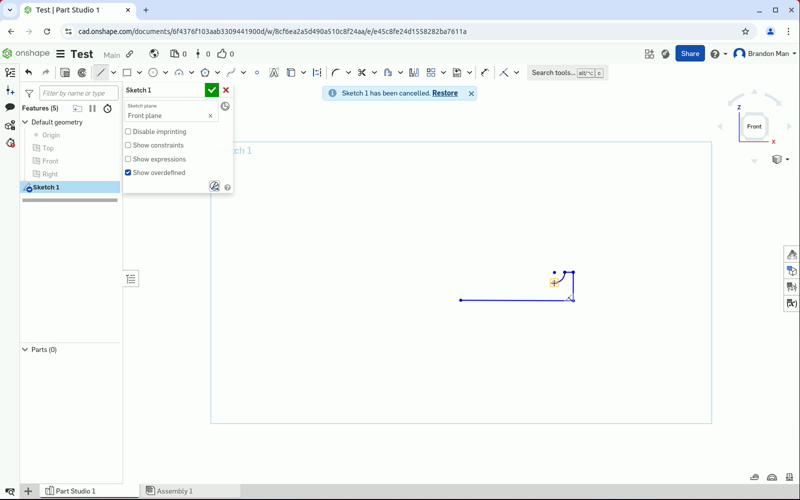
click(554, 282)
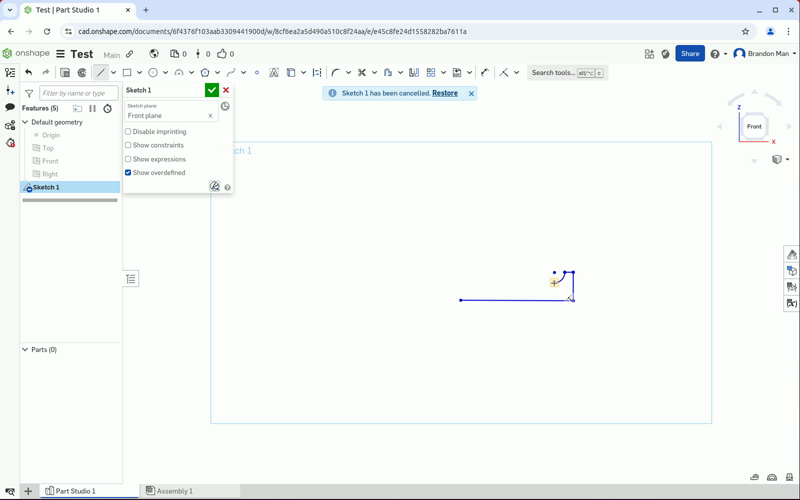
key_down(shift)
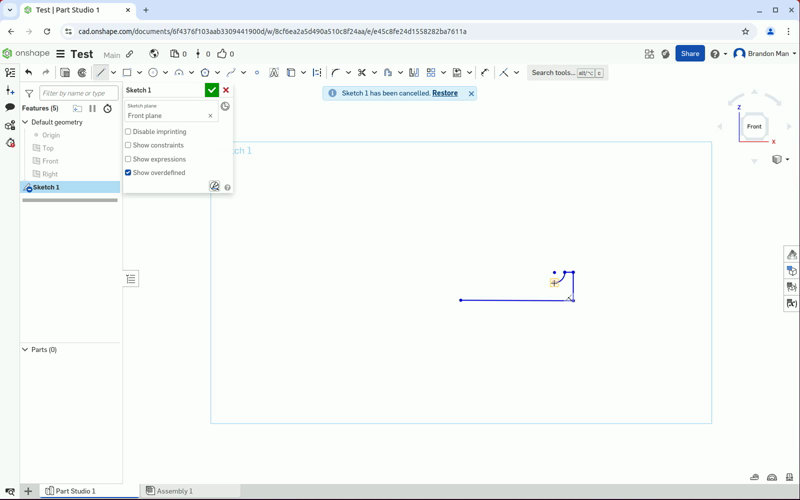
mouse_move(478, 282)
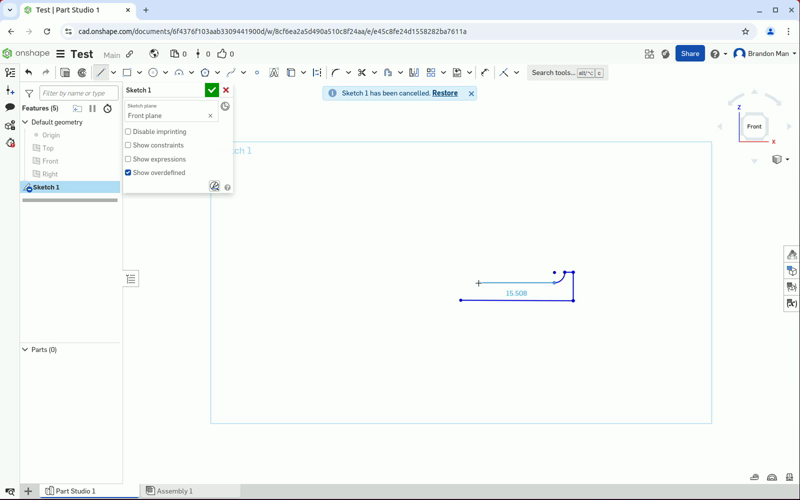
click(478, 282)
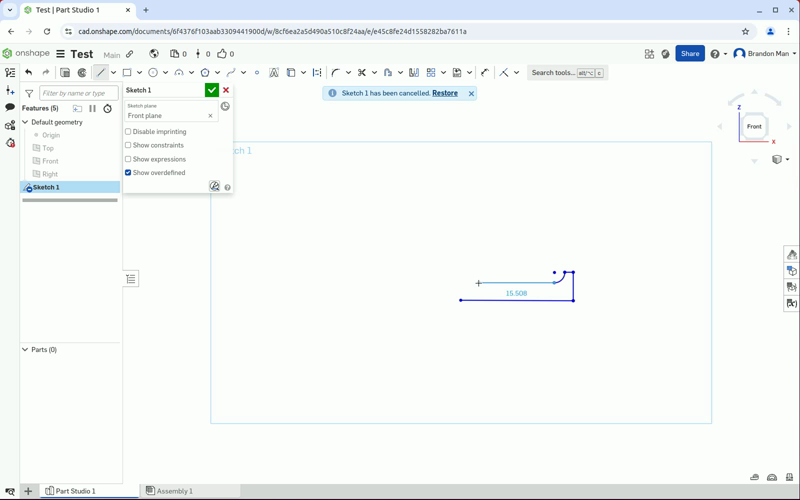
key_up(shift)
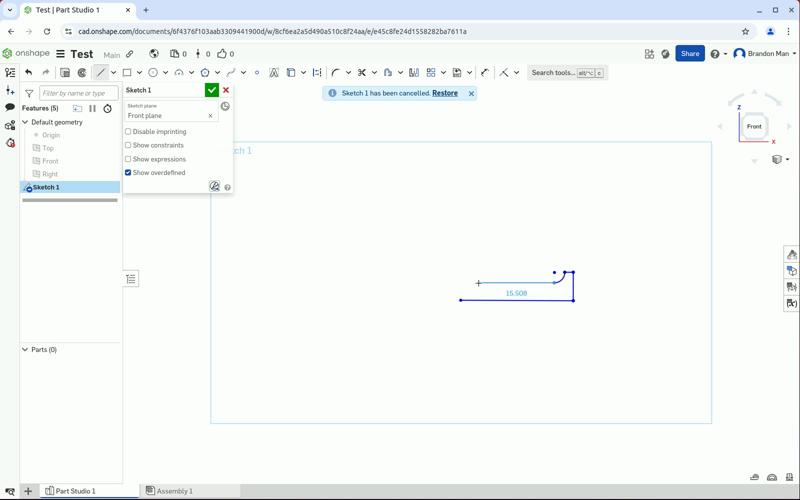
key(esc)
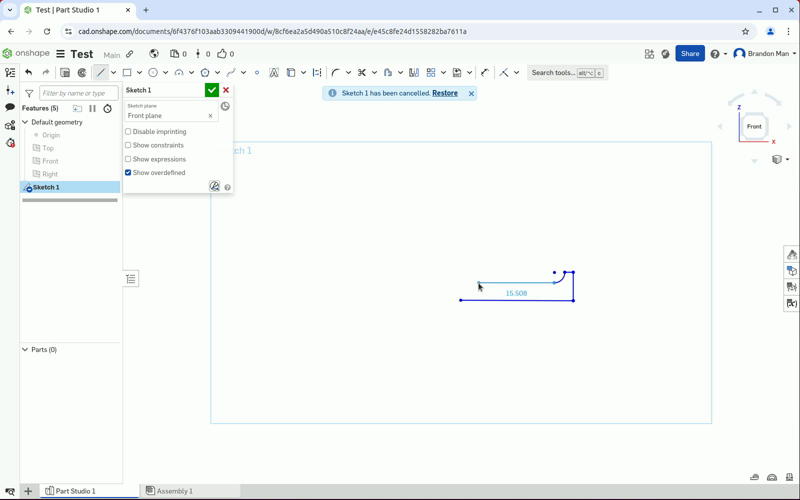
key(a)
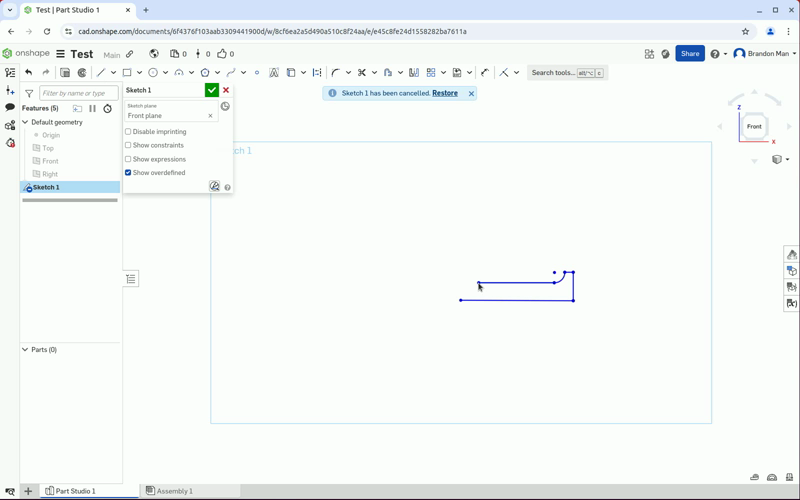
mouse_move(478, 282)
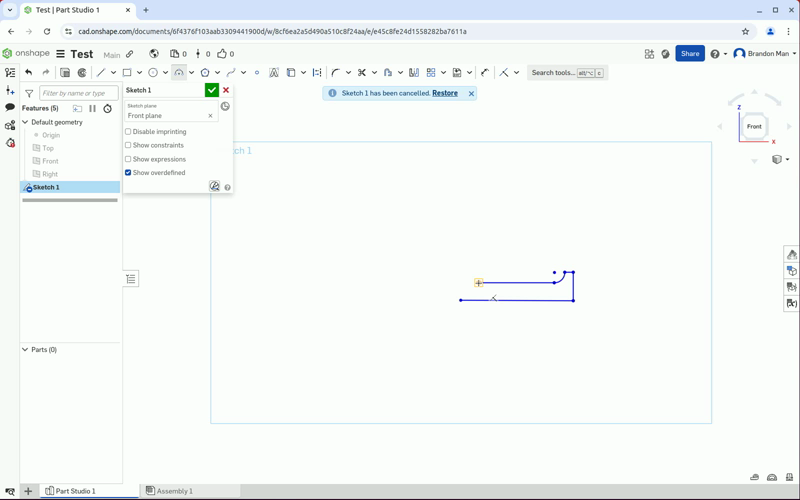
click(478, 282)
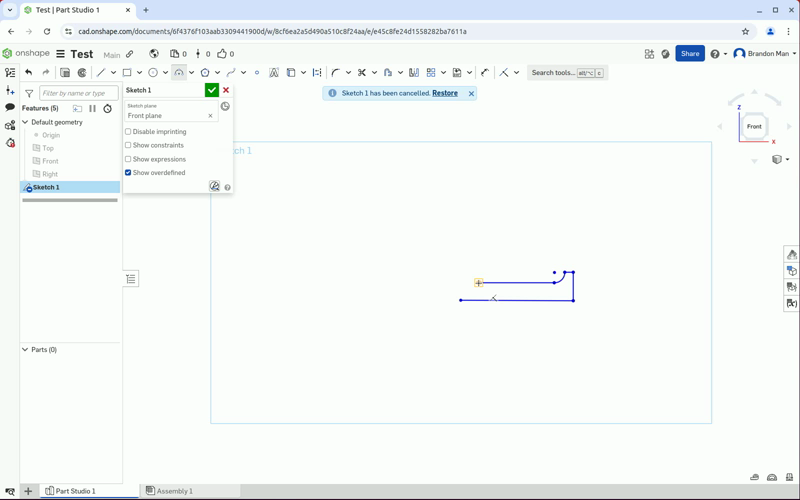
mouse_move(460, 300)
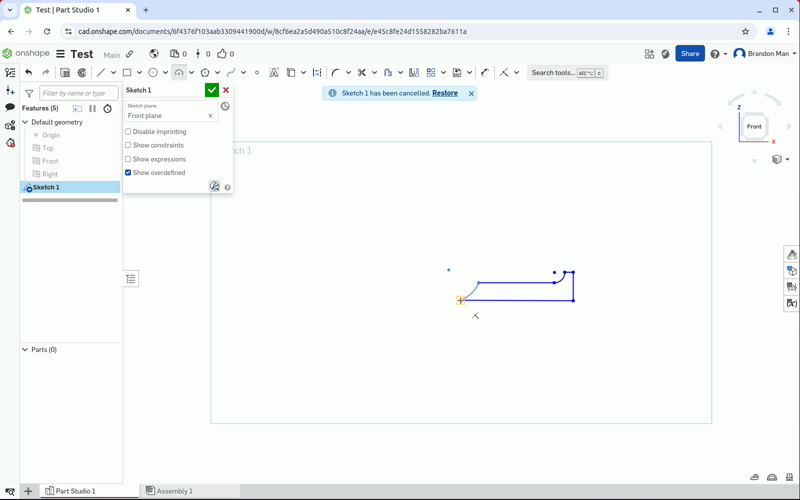
click(460, 300)
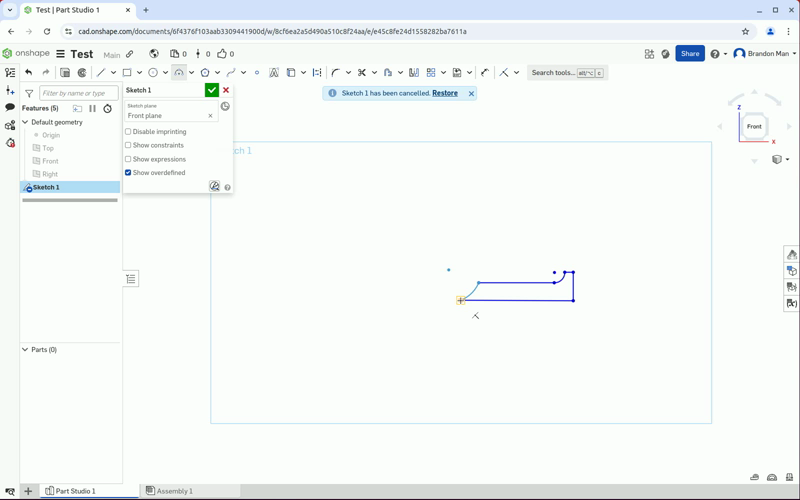
key_down(shift)
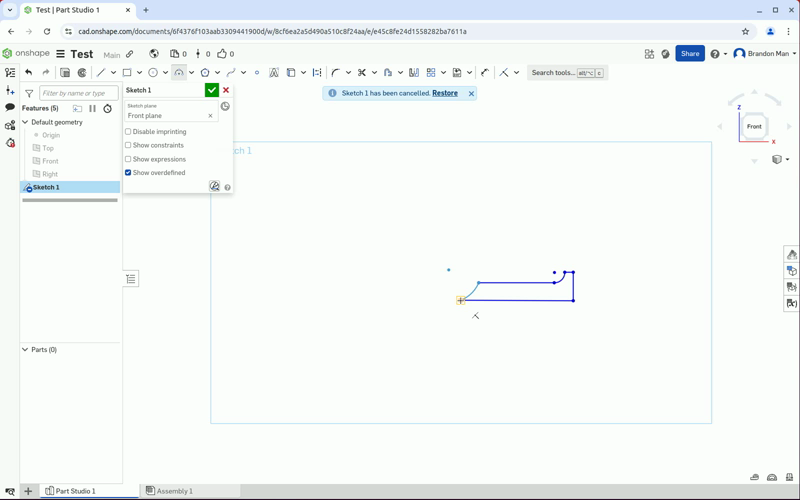
mouse_move(473, 295)
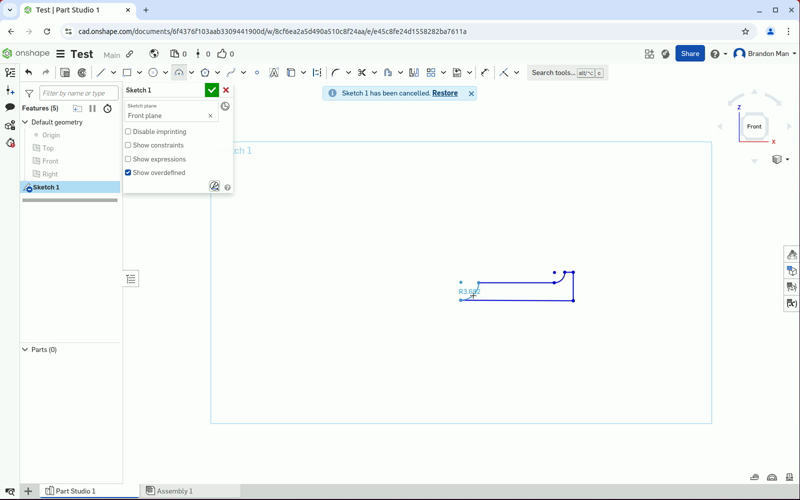
click(473, 295)
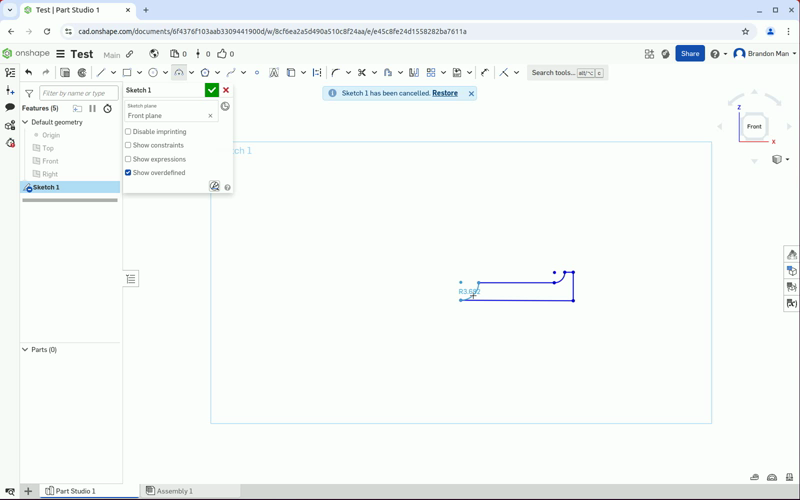
key_up(shift)
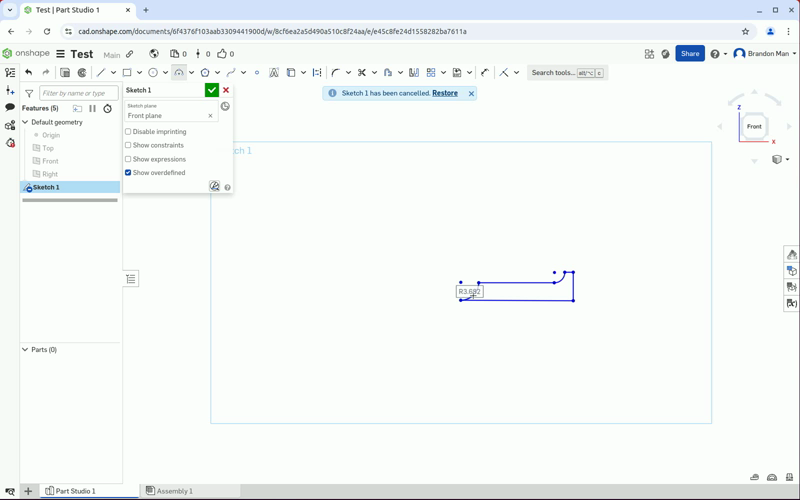
key(esc)
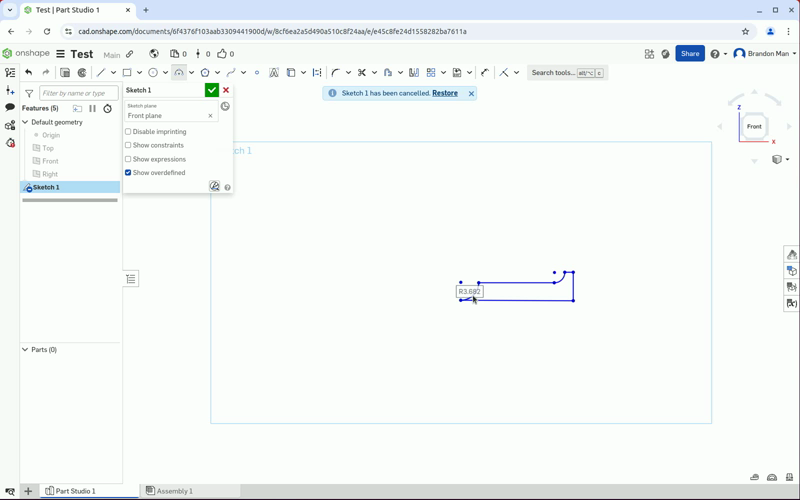
mouse_move(550, 284)
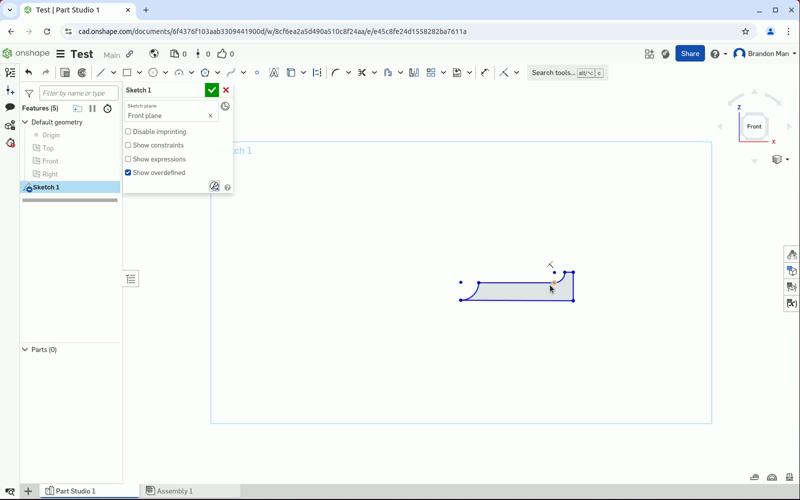
click(550, 284)
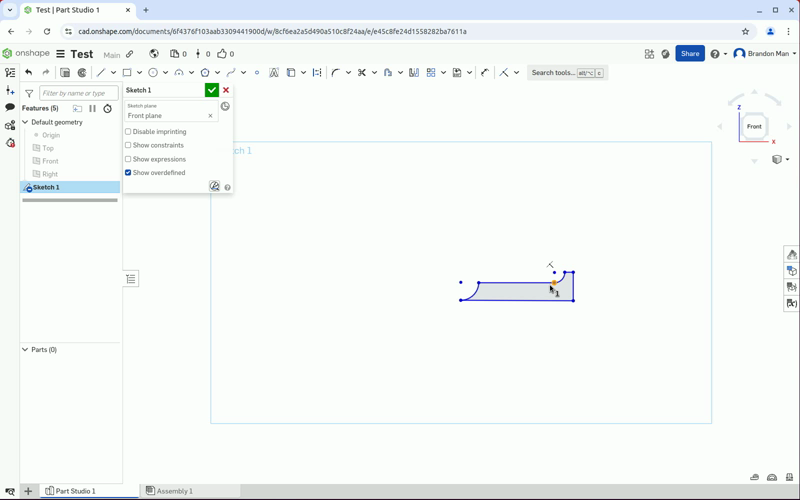
mouse_move(73, 352)
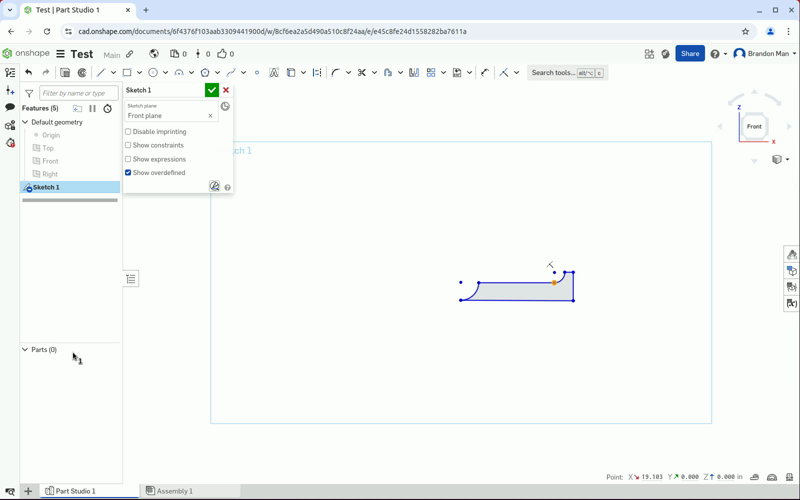
key(shift+y)
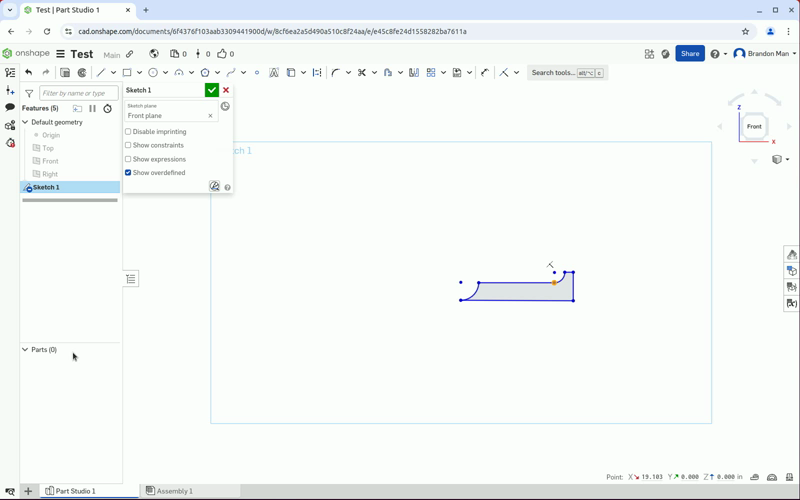
key(shift+e)
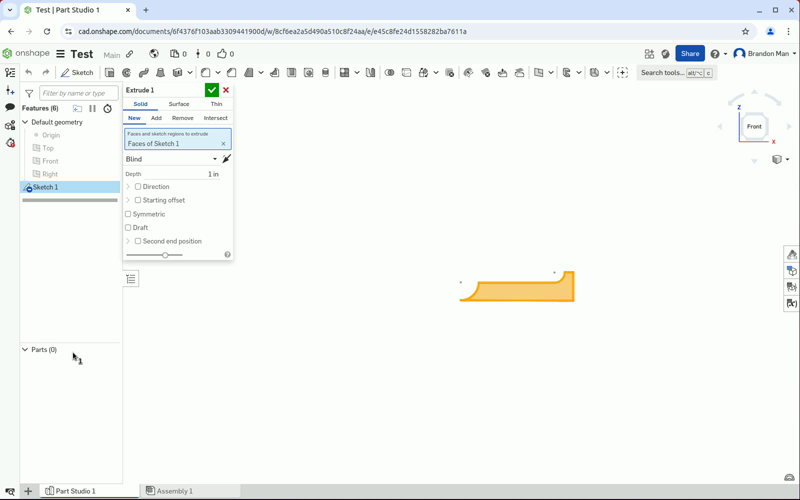
mouse_move(143, 106)
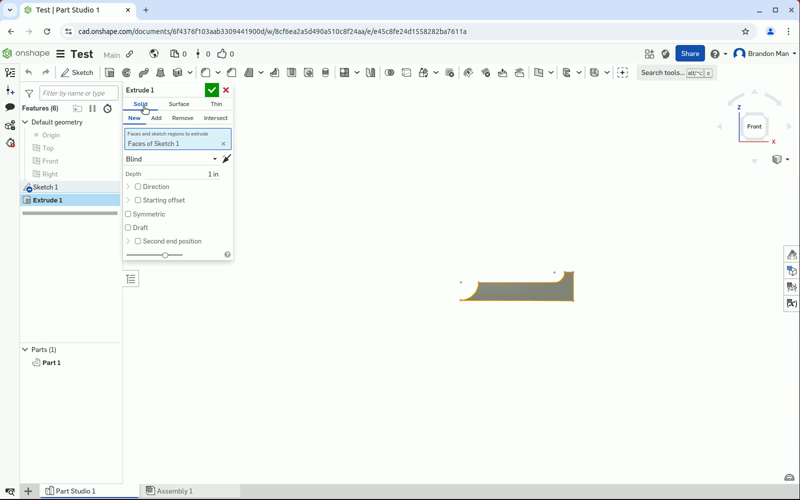
click(143, 106)
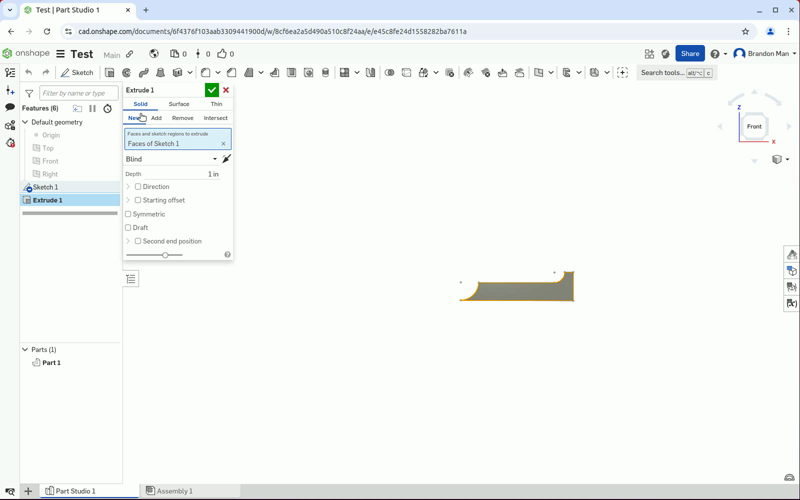
mouse_move(137, 120)
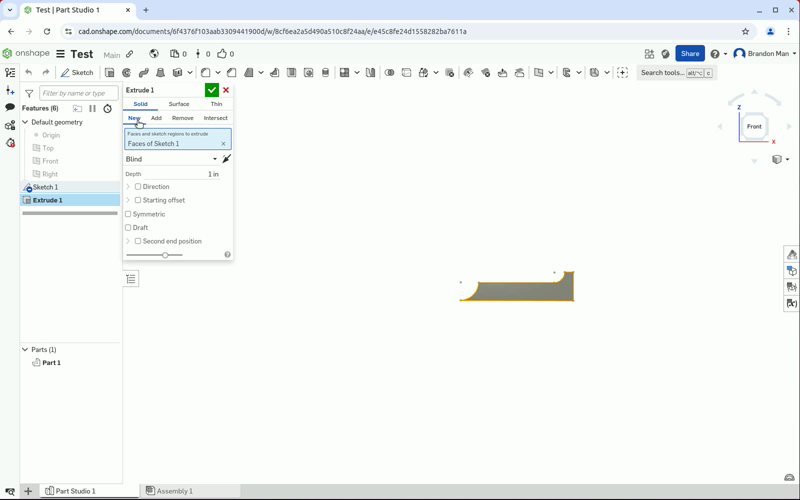
click(137, 120)
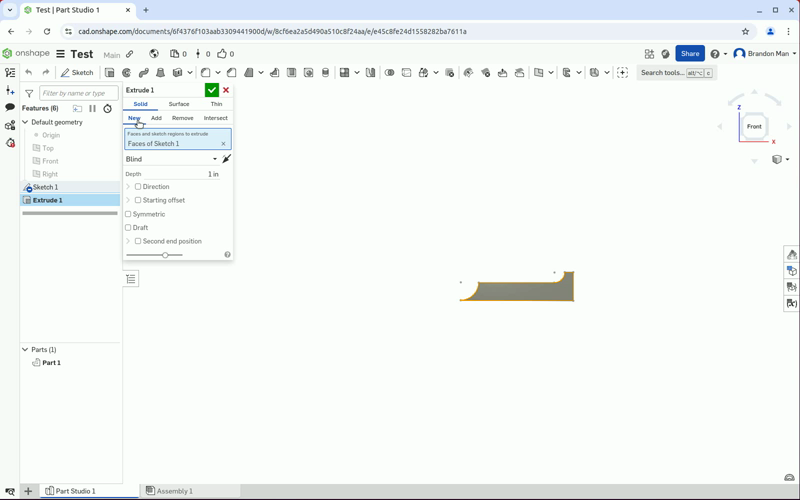
key(tab, 4)
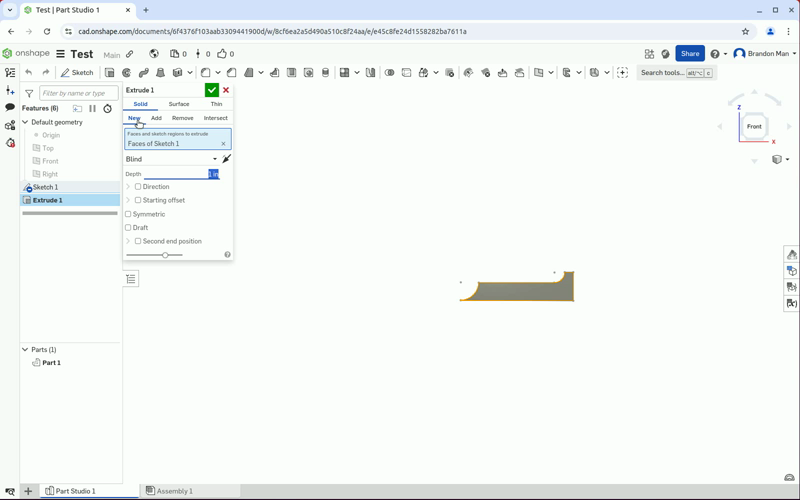
text(4.092)
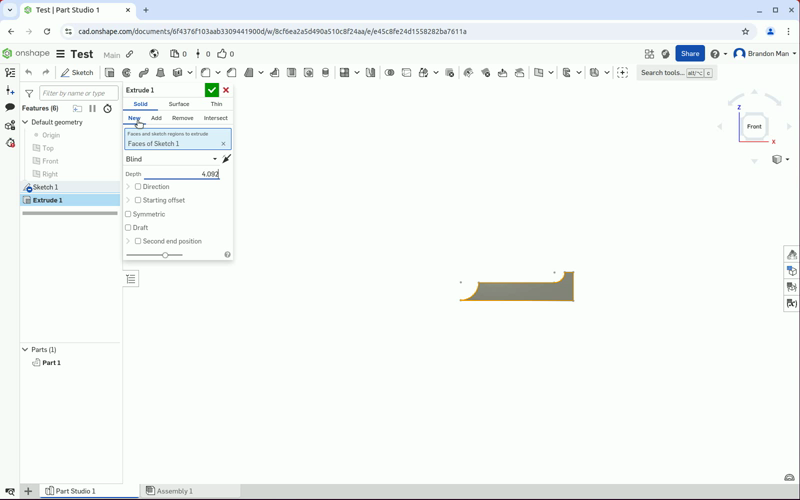
key(enter)
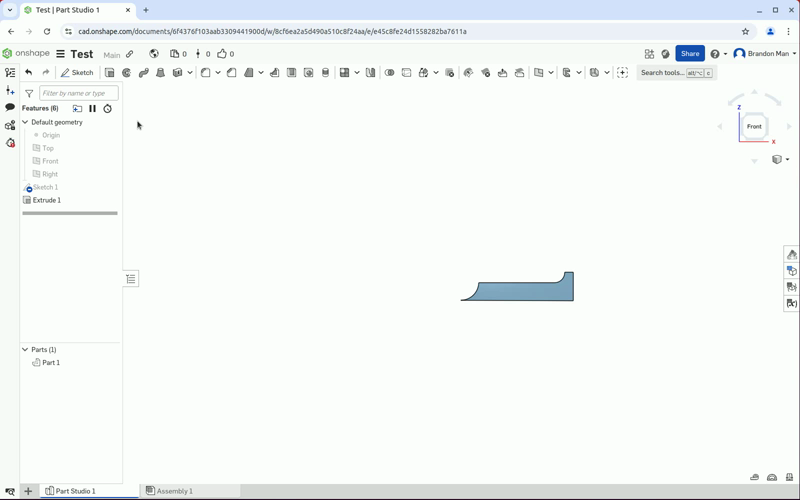
key(shift+h)
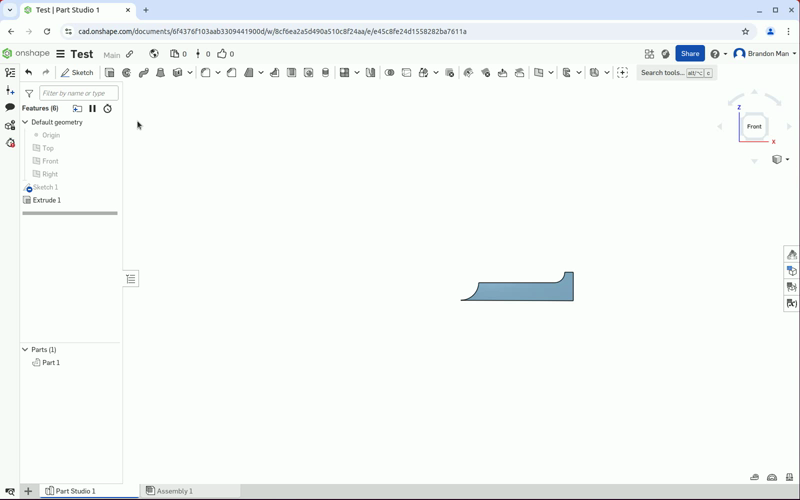
key(shift+h)
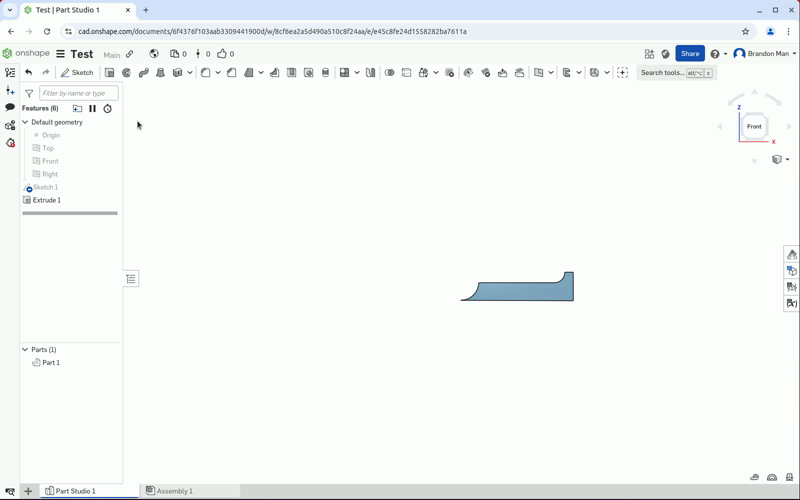
mouse_move(73, 189)
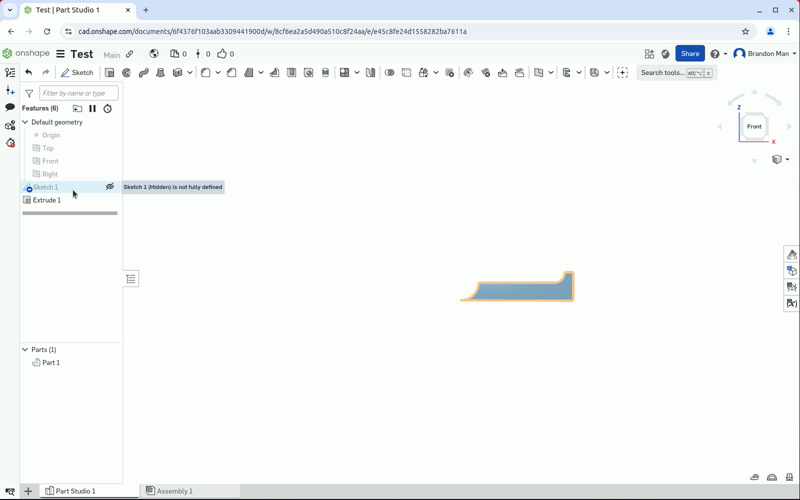
click(73, 189)
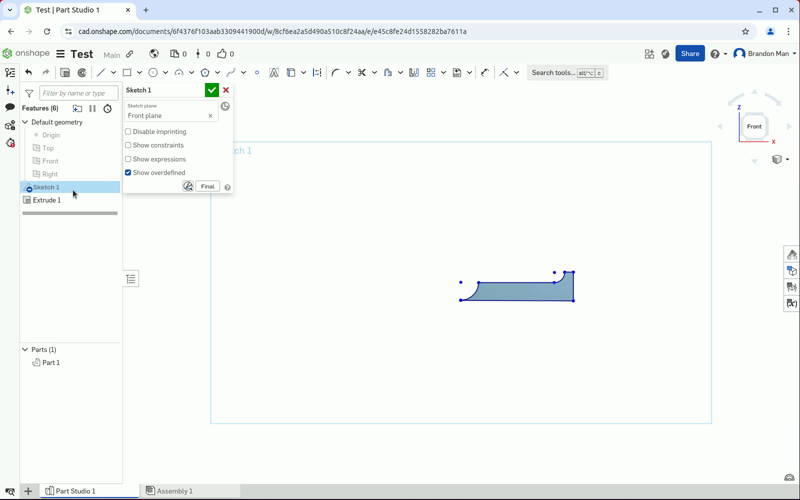
mouse_move(229, 92)
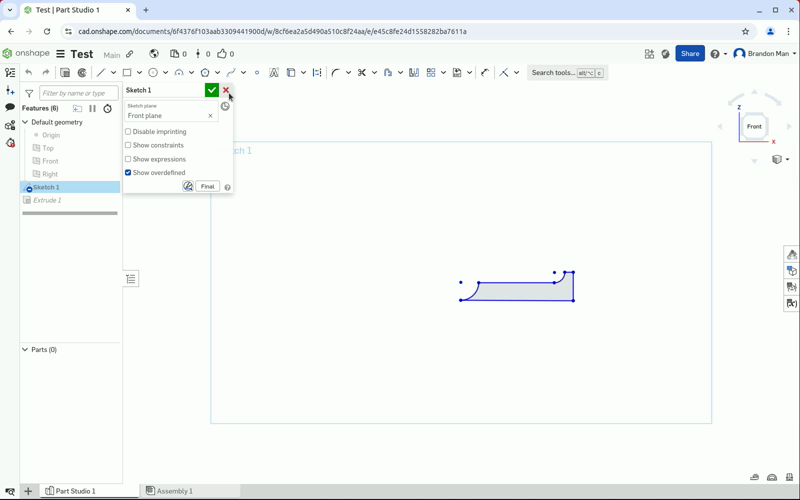
click(229, 92)
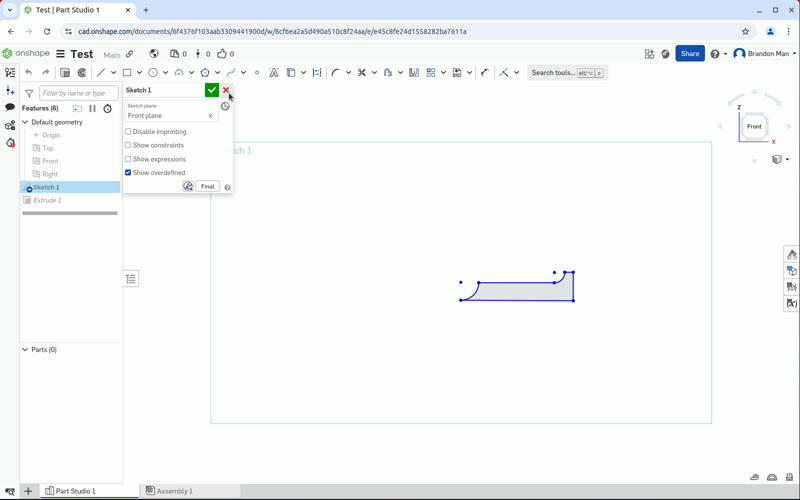
key(shift+s)
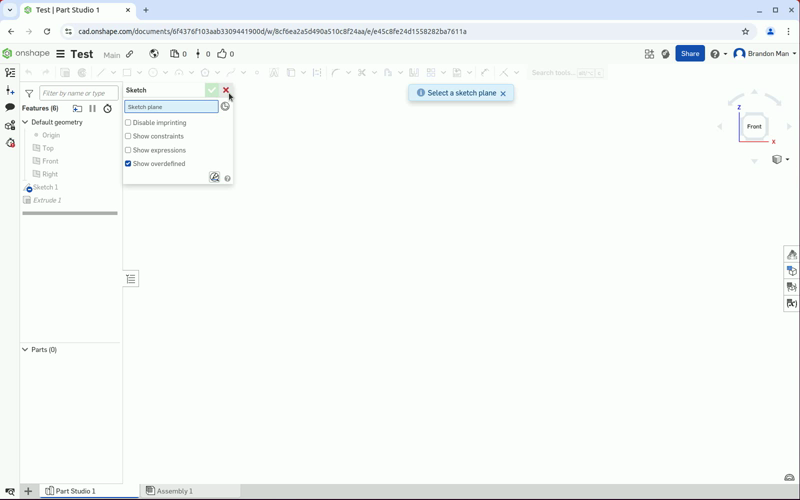
mouse_move(73, 163)
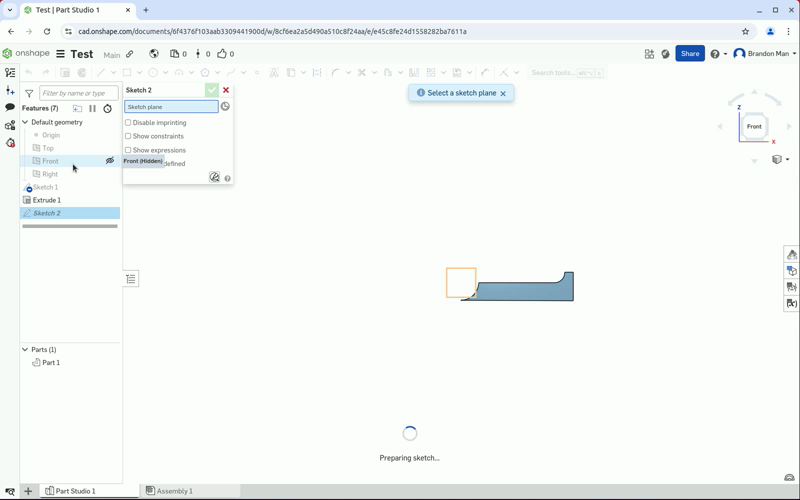
click(73, 163)
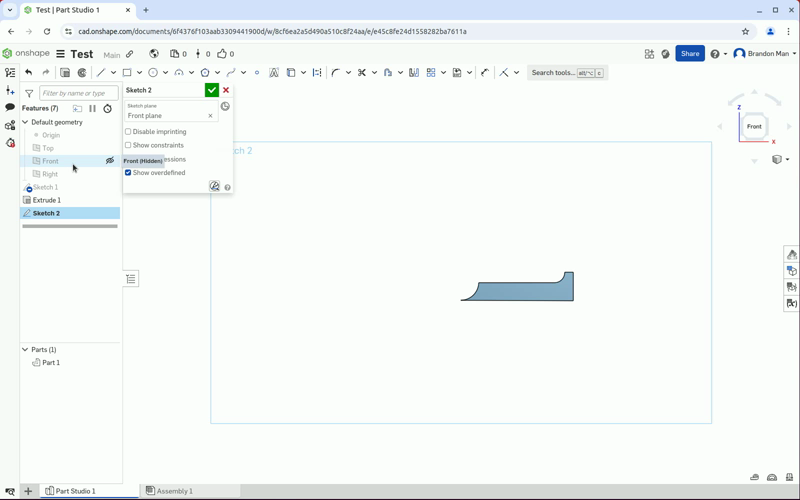
mouse_move(73, 352)
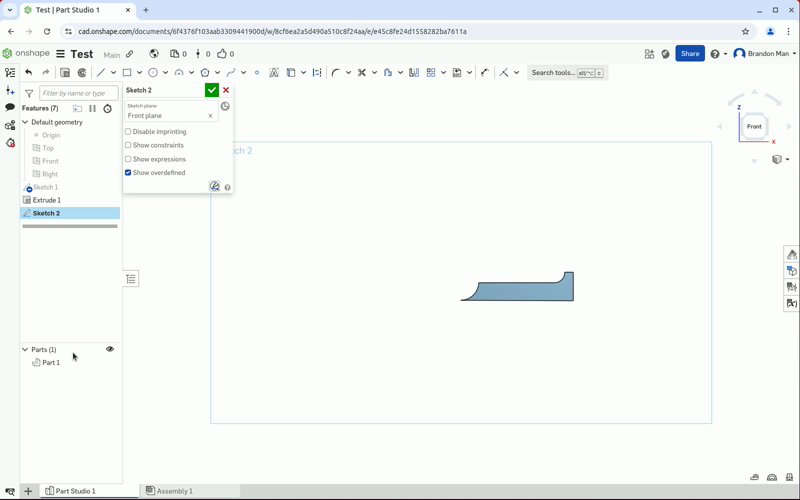
key(y)
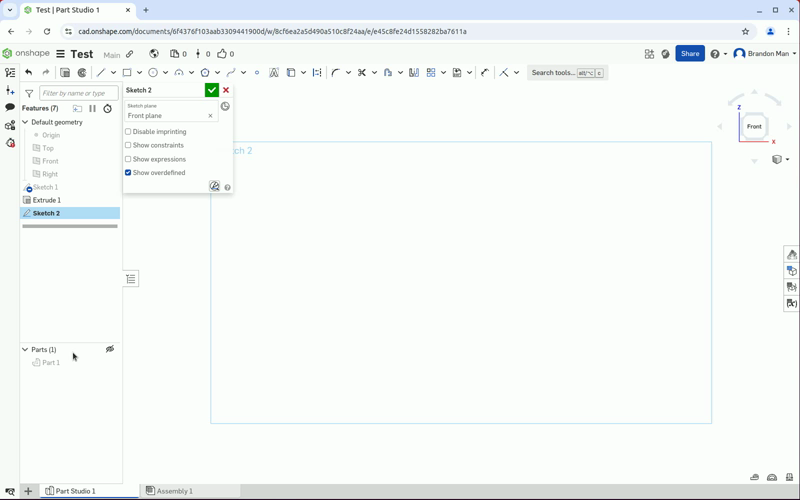
key(c)
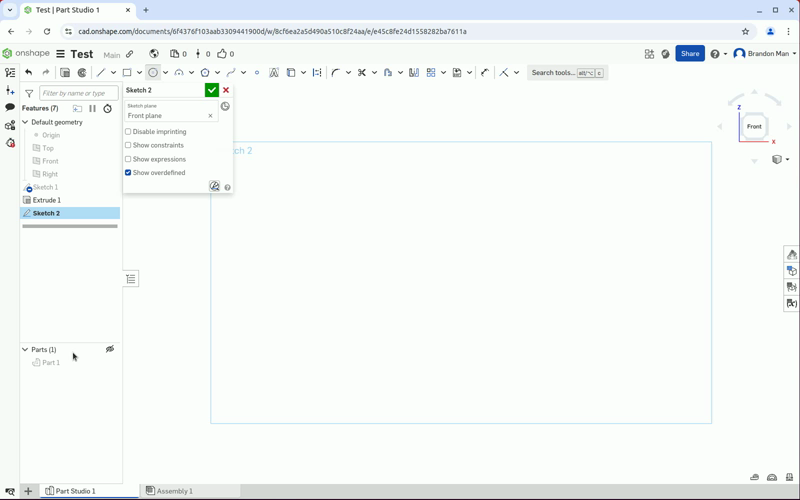
key_down(shift)
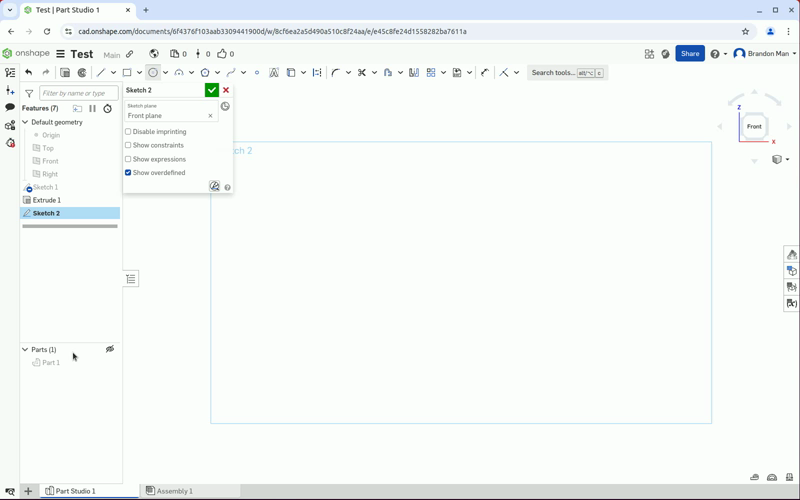
mouse_move(461, 282)
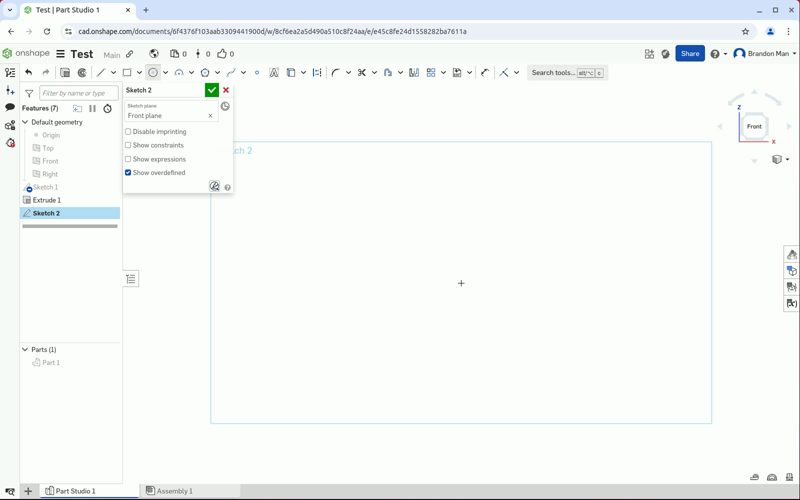
click(461, 282)
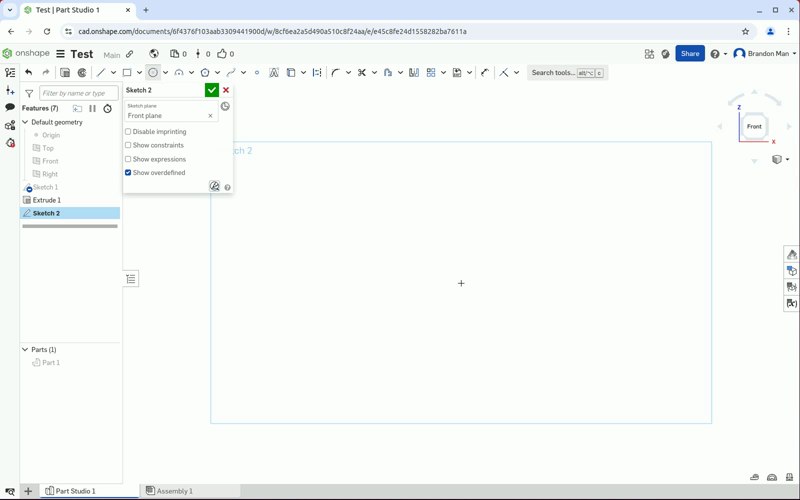
key_up(shift)
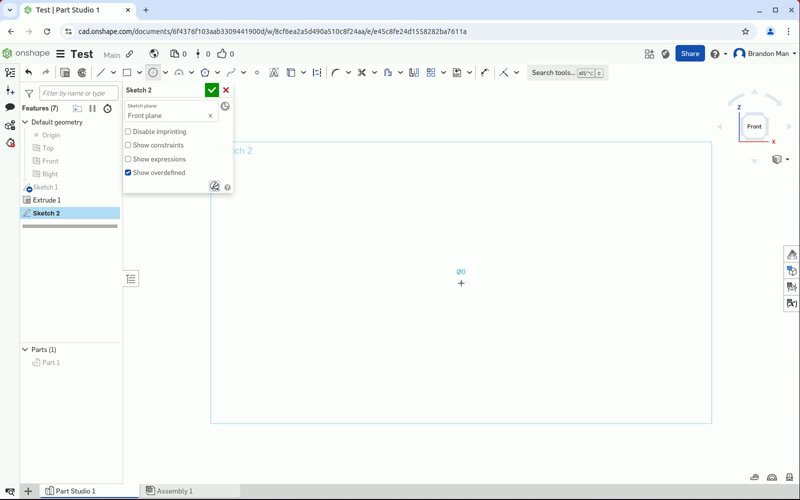
mouse_move(479, 282)
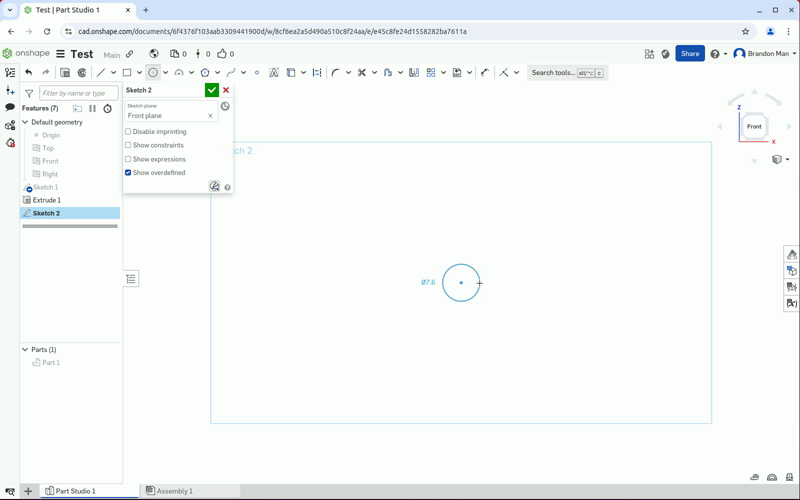
click(479, 282)
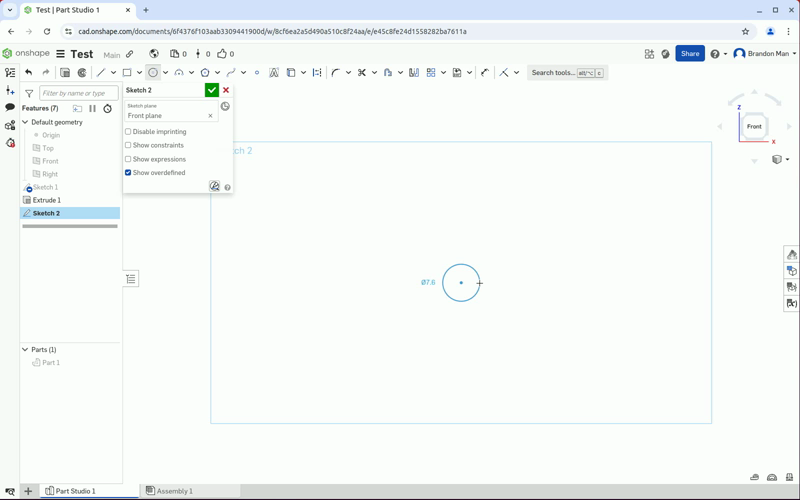
key(esc)
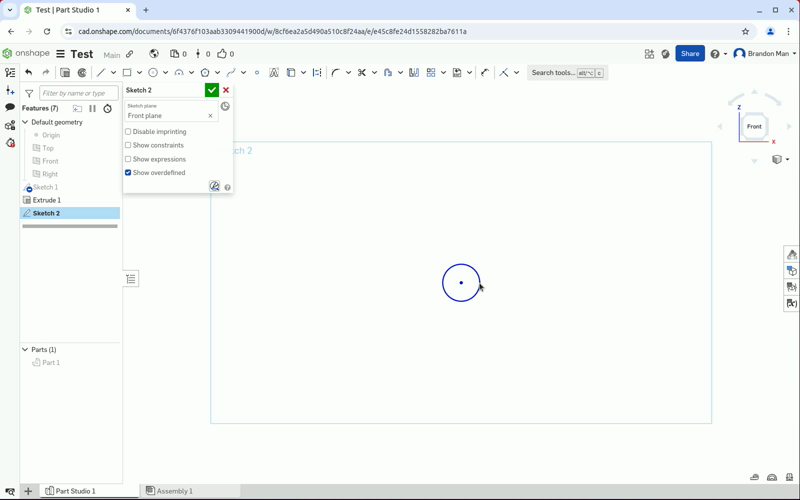
key(c)
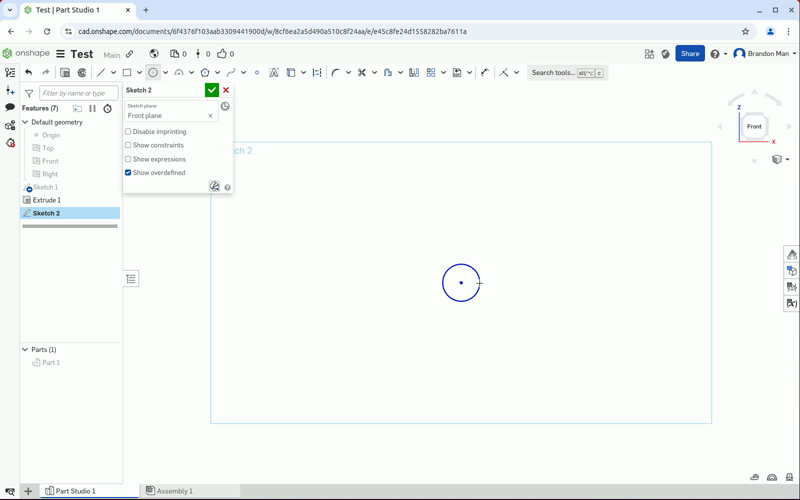
key_down(shift)
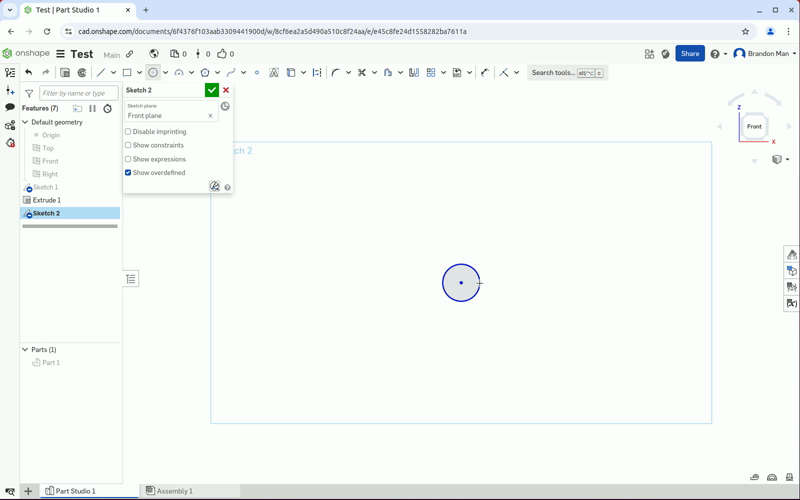
mouse_move(461, 282)
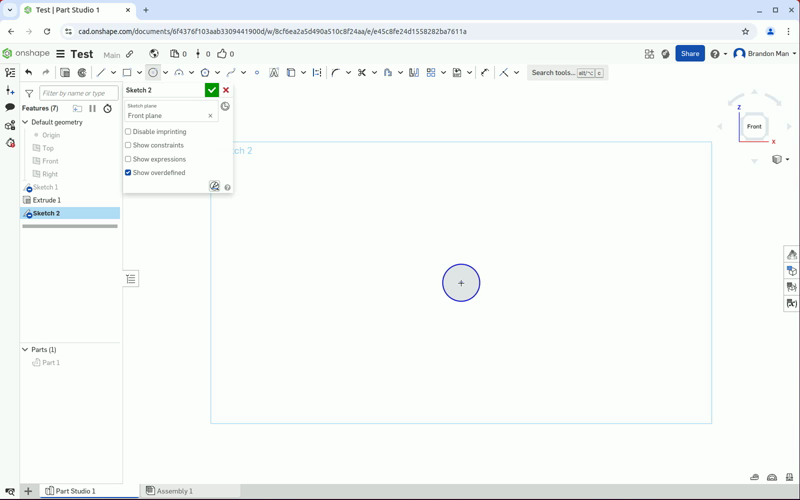
click(461, 282)
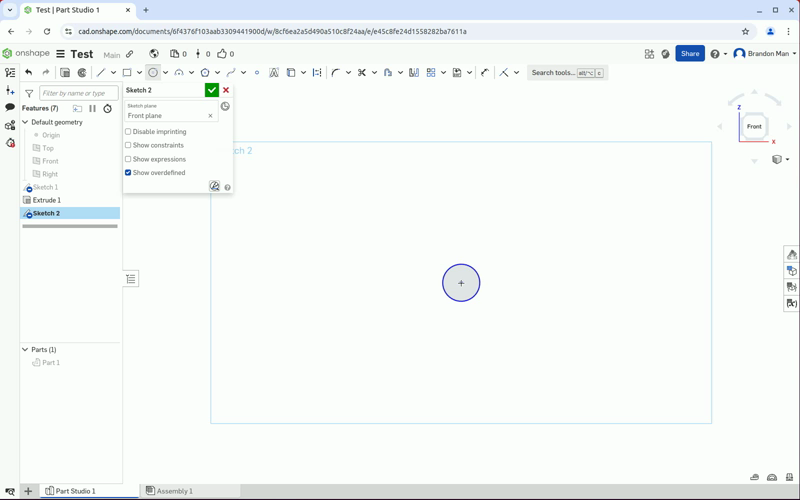
key_up(shift)
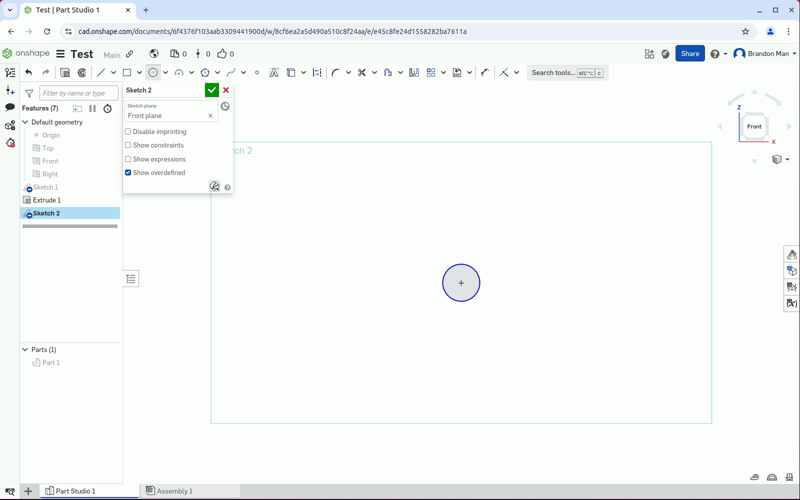
mouse_move(471, 282)
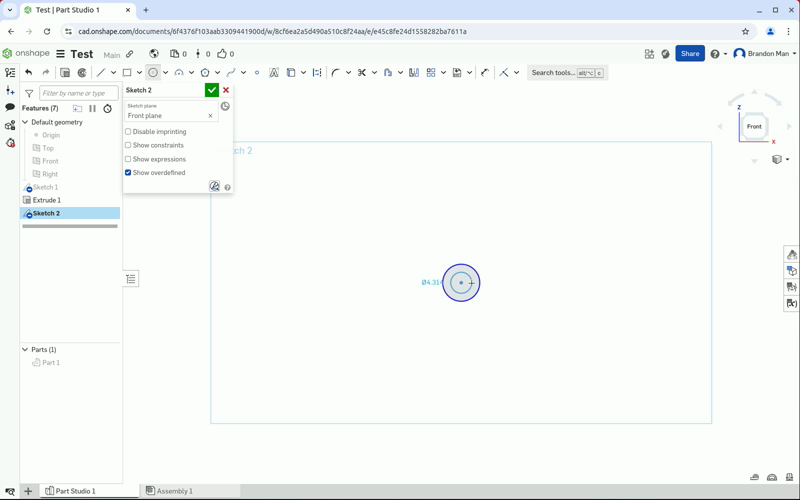
click(471, 282)
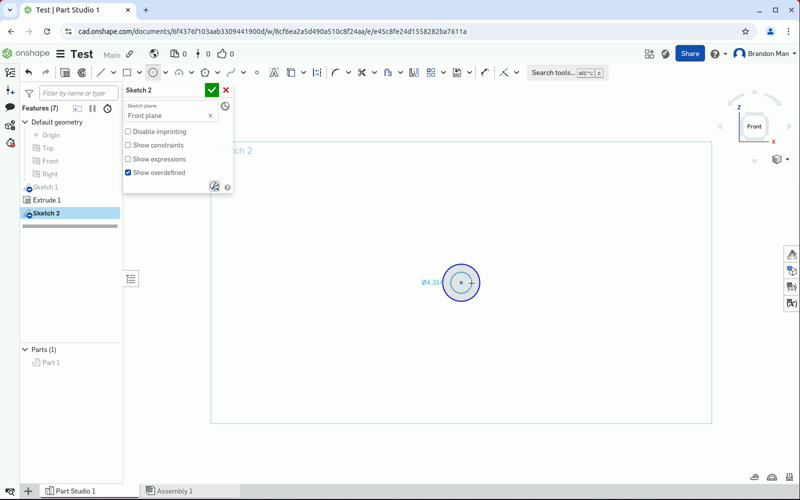
key(esc)
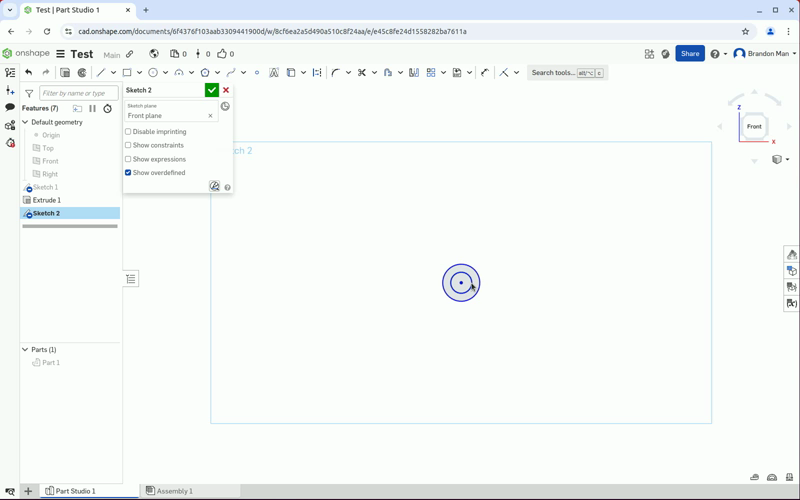
mouse_move(471, 291)
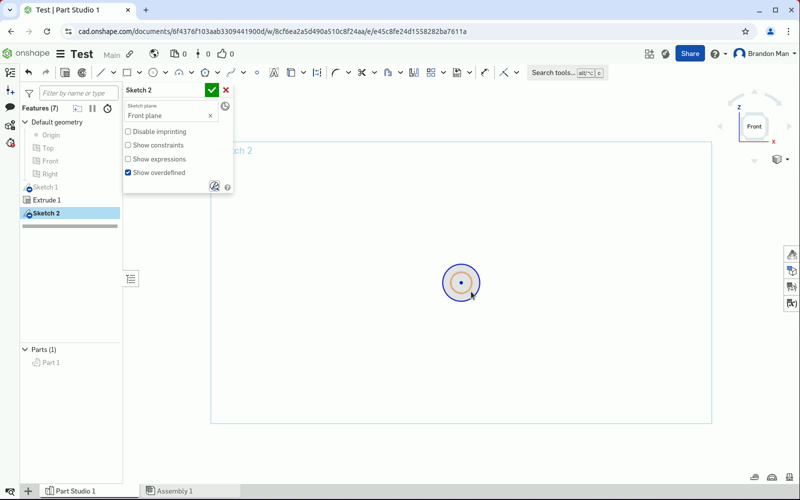
scroll(6)
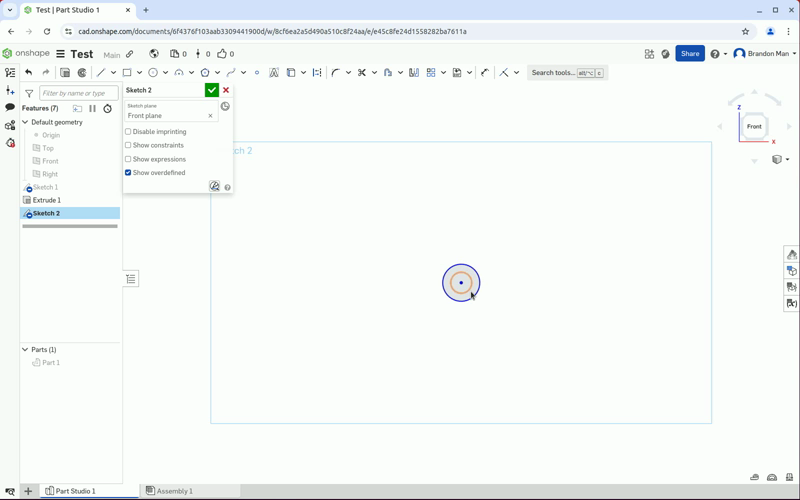
scroll(6)
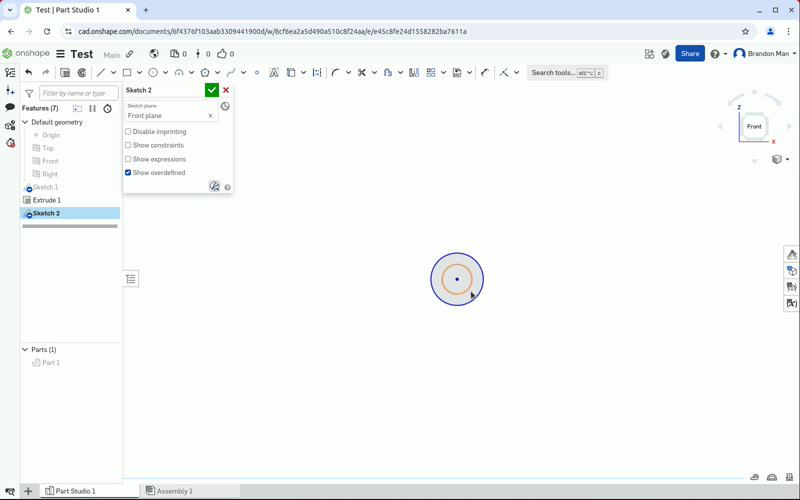
scroll(6)
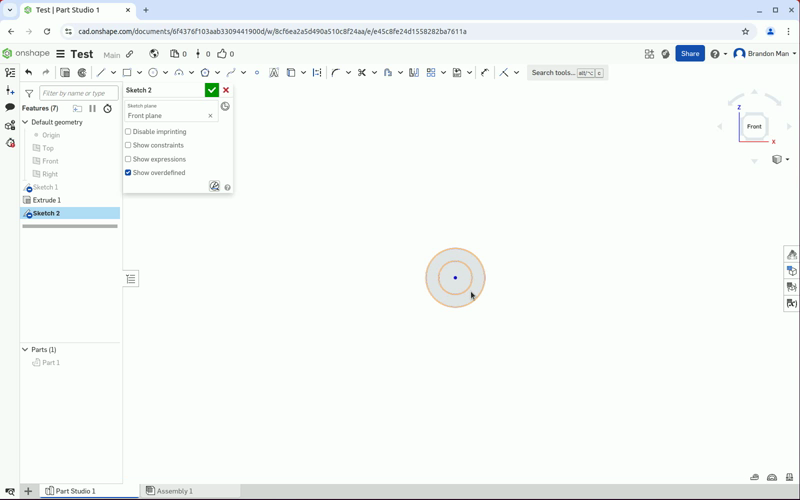
scroll(6)
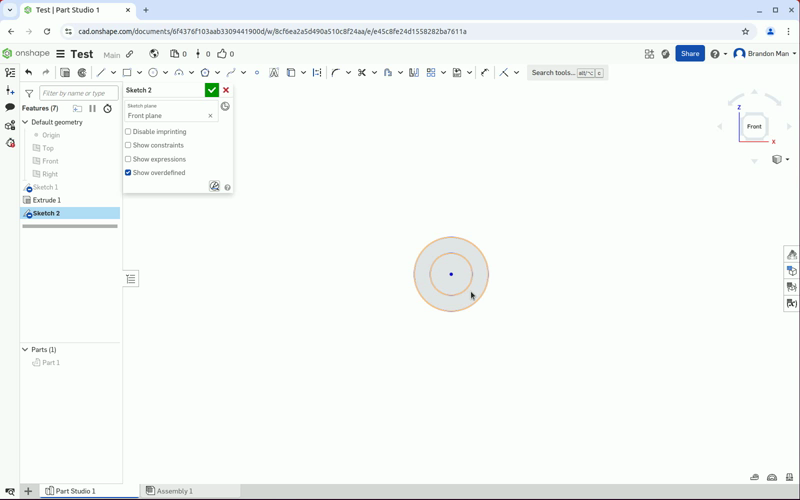
scroll(6)
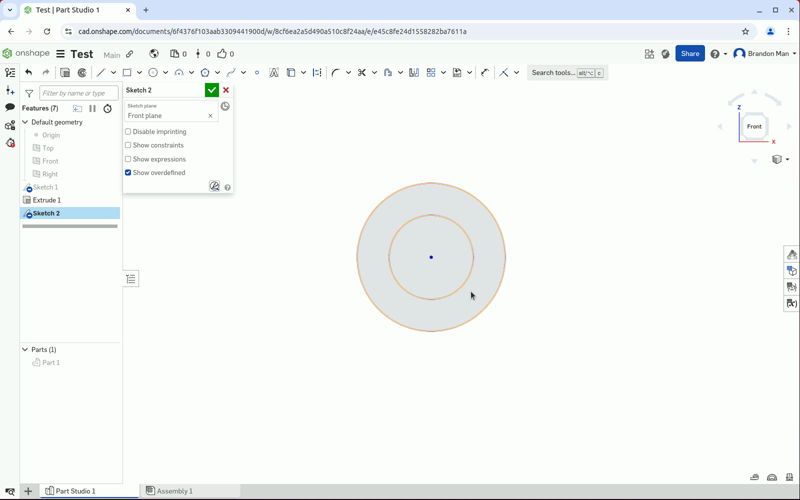
scroll(6)
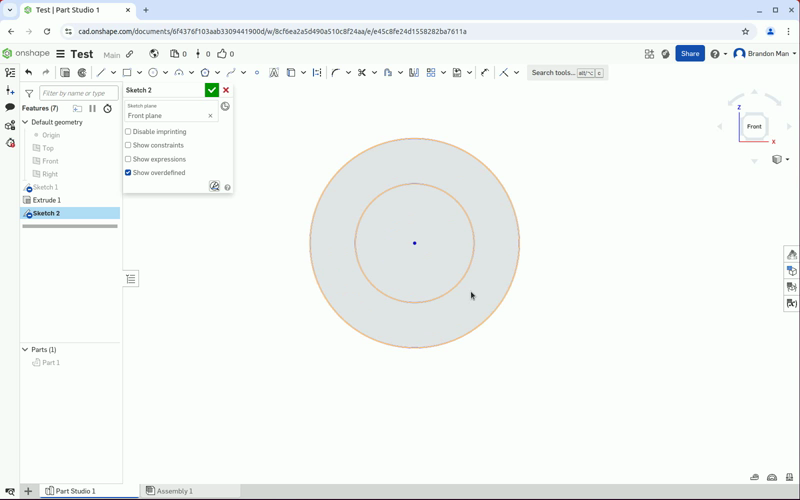
scroll(6)
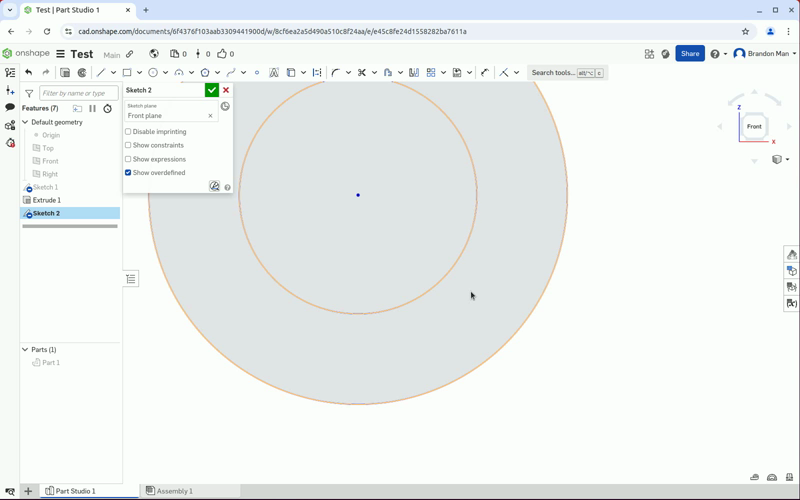
click(471, 291)
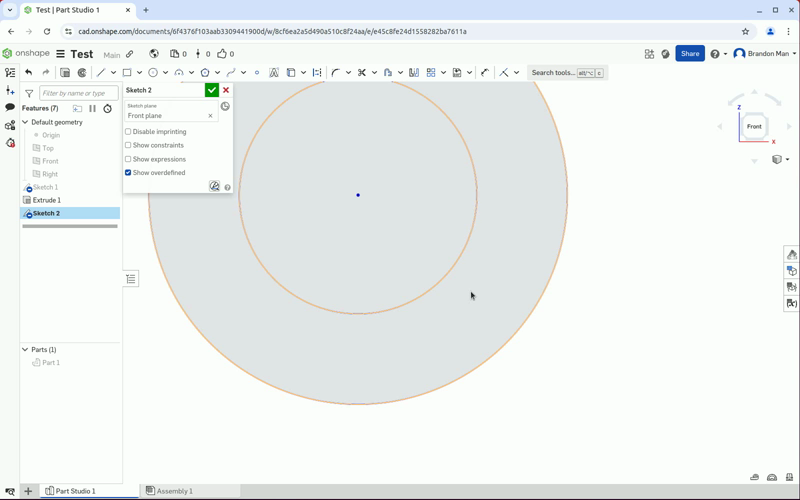
scroll(-6)
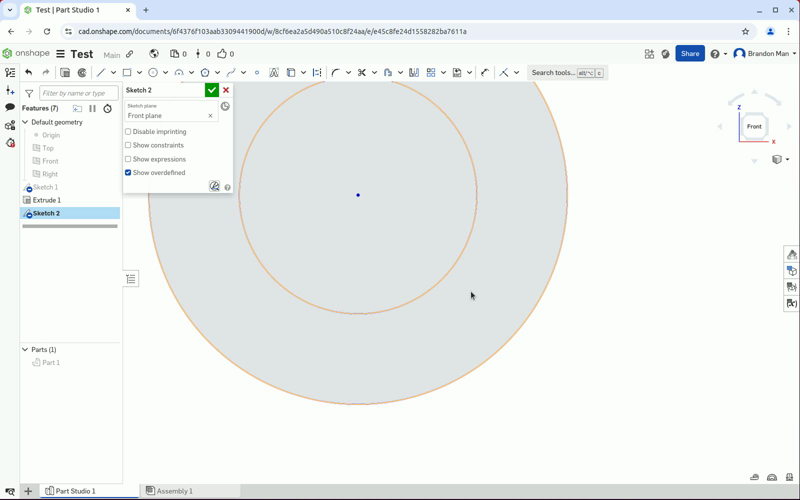
scroll(-6)
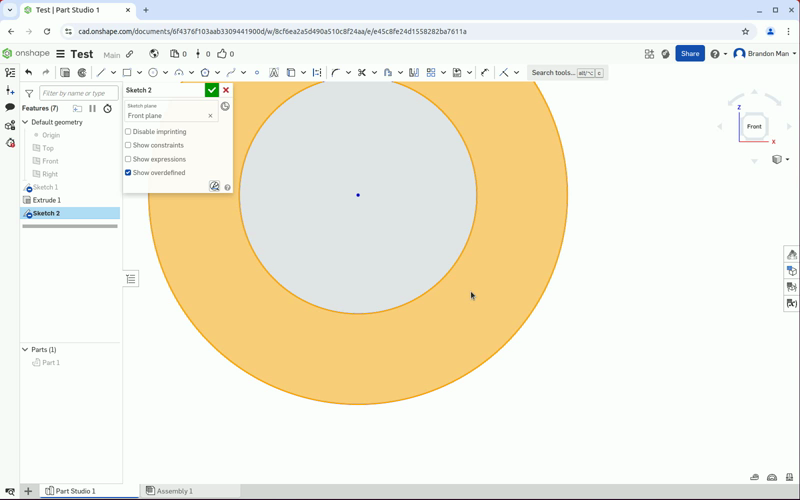
scroll(-6)
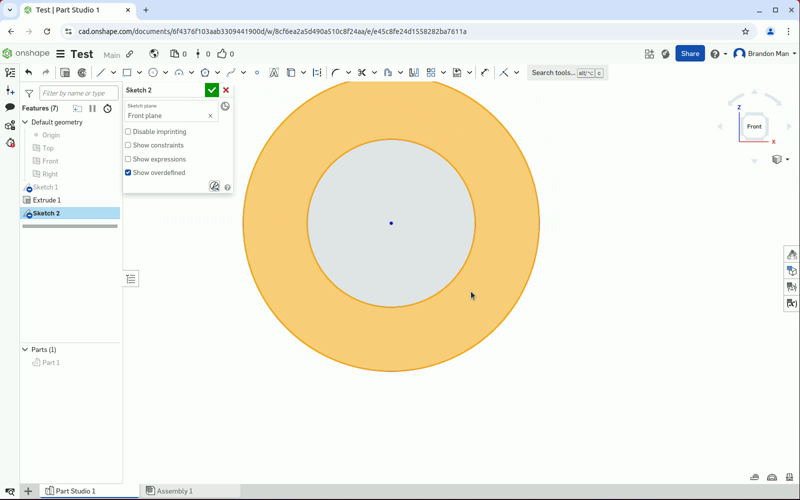
scroll(-6)
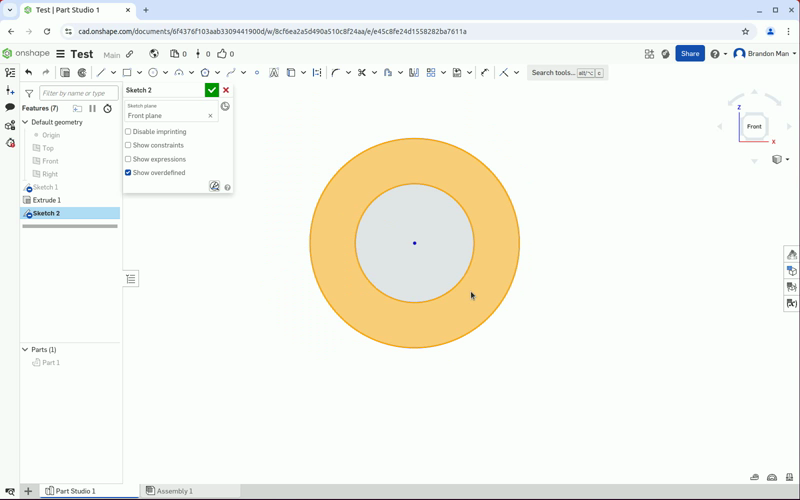
scroll(-6)
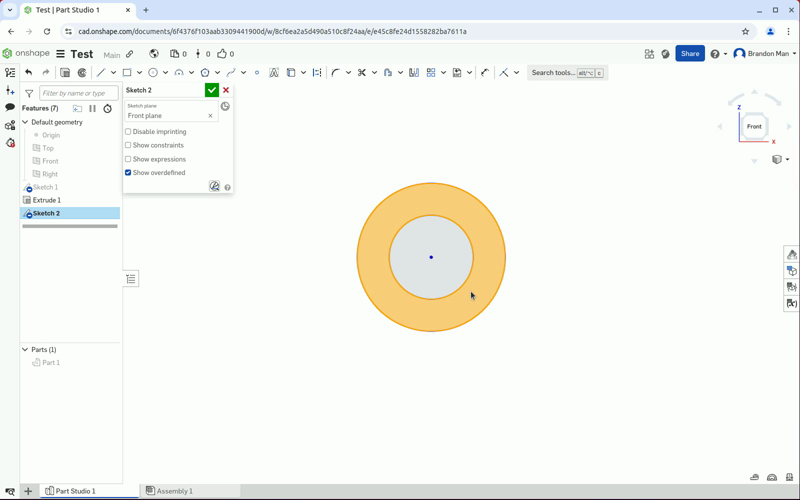
scroll(-6)
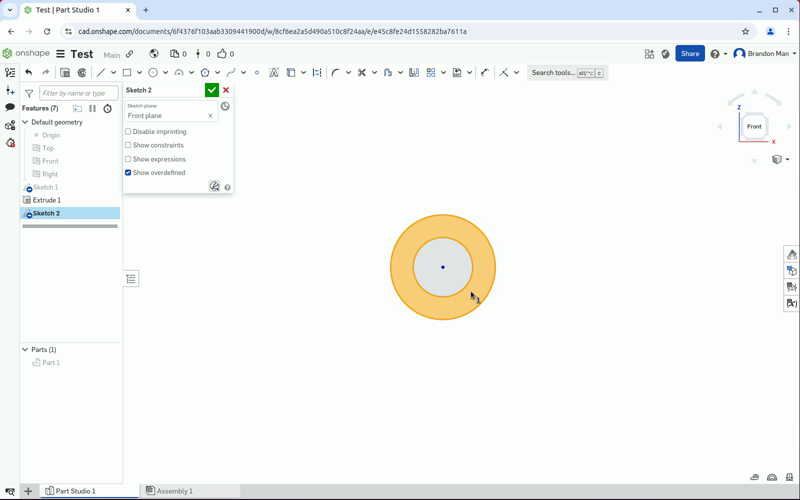
scroll(-6)
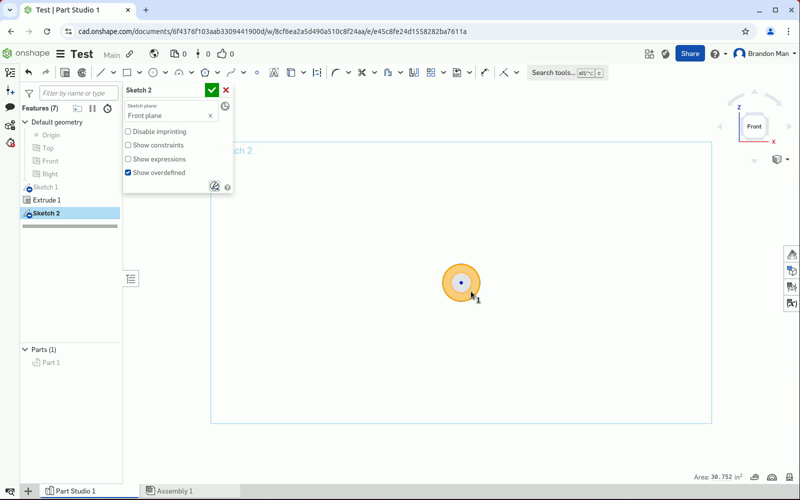
mouse_move(73, 352)
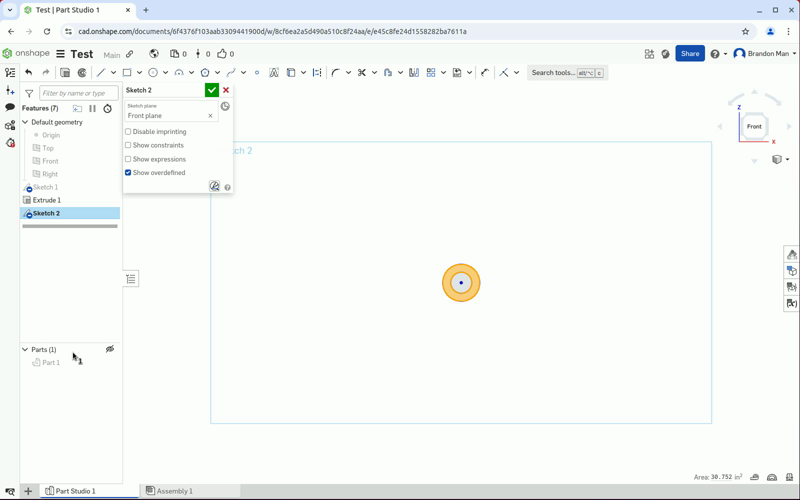
key(shift+y)
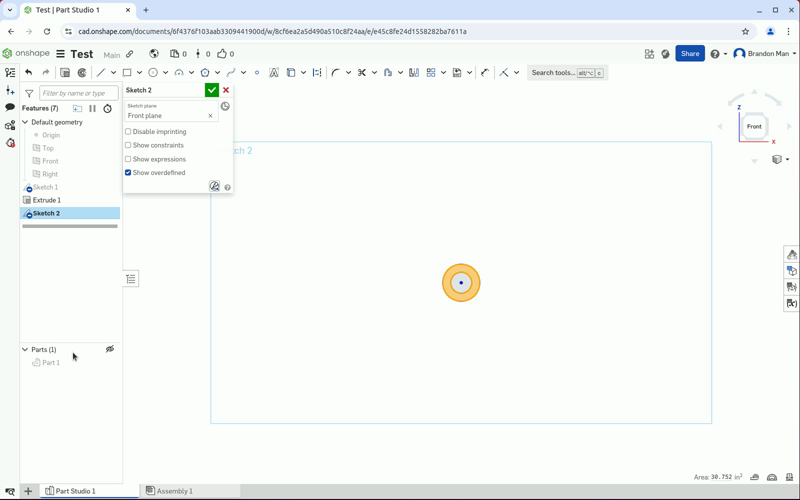
key(shift+e)
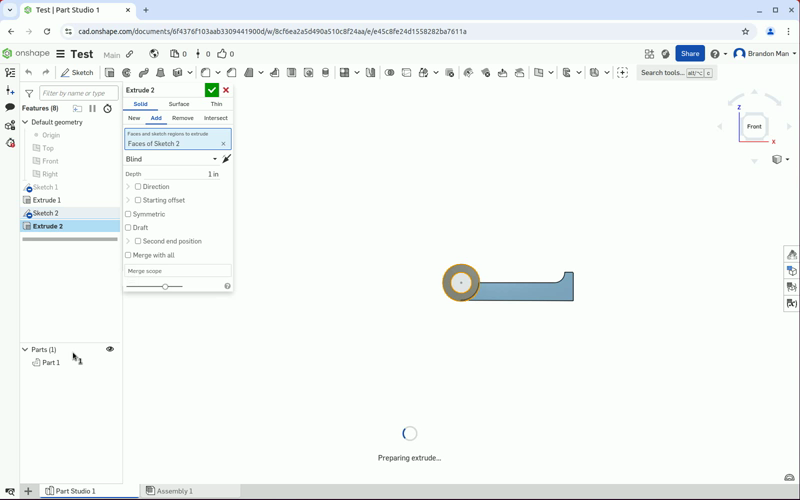
mouse_move(143, 106)
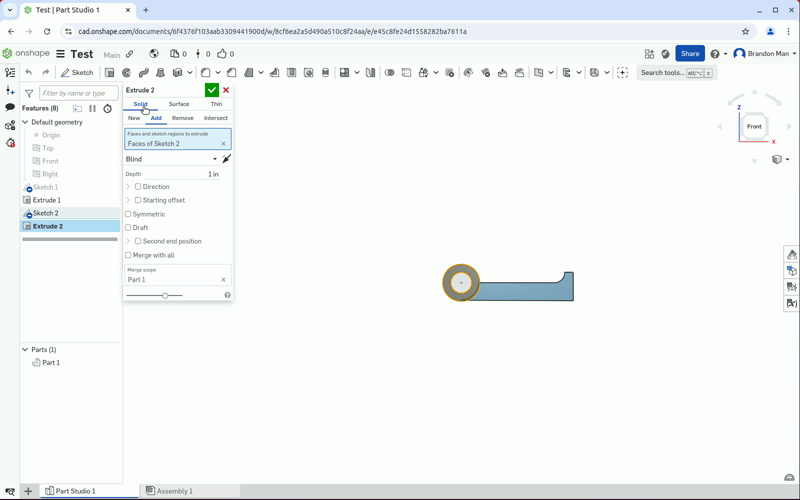
click(143, 106)
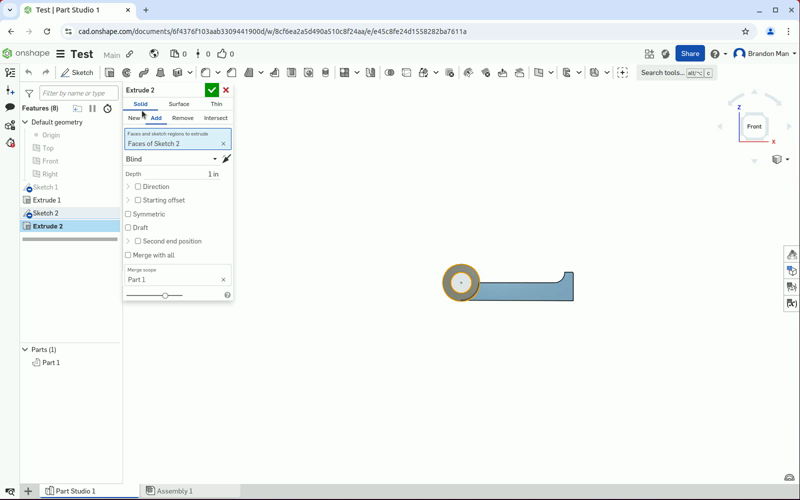
mouse_move(137, 120)
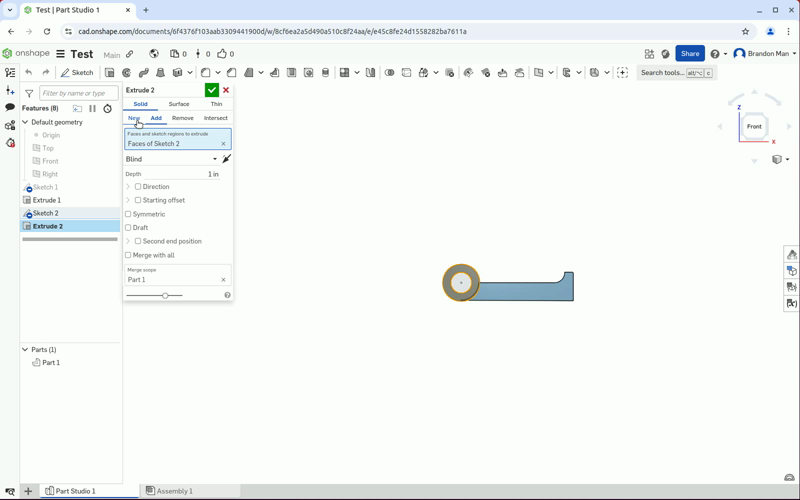
click(137, 120)
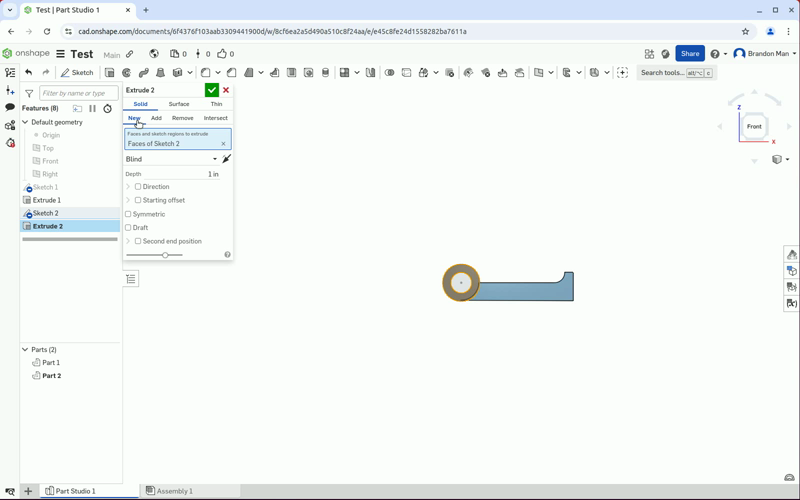
key(tab, 4)
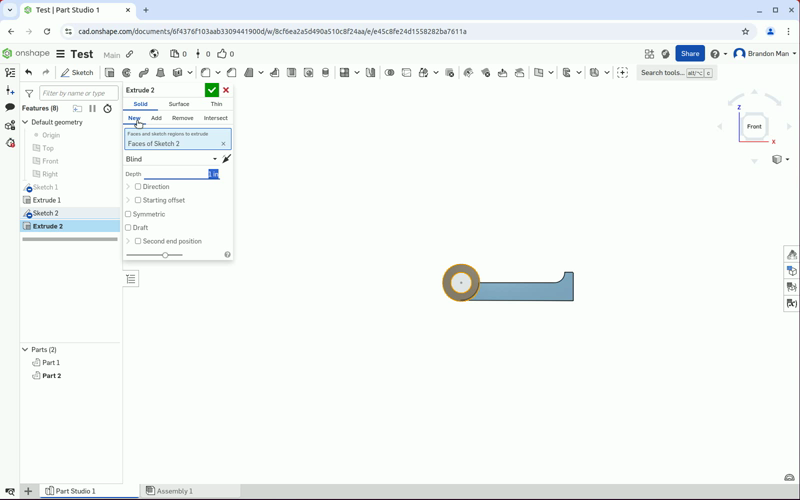
text(4.092)
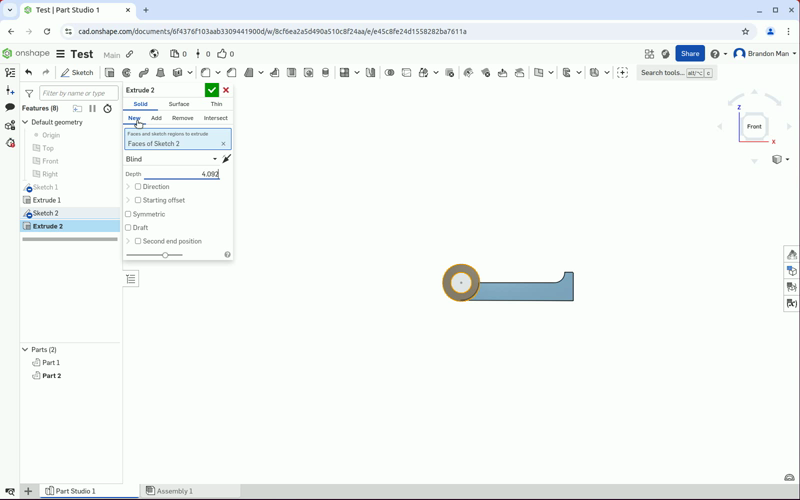
key(enter)
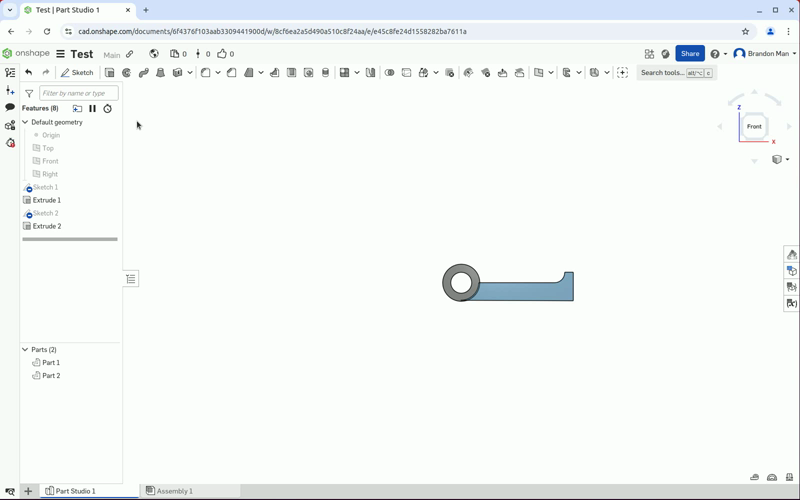
key(shift+h)
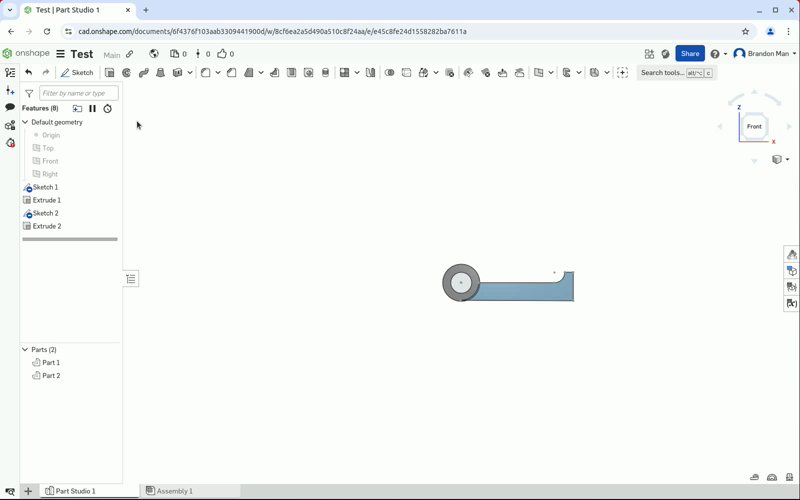
key(shift+h)
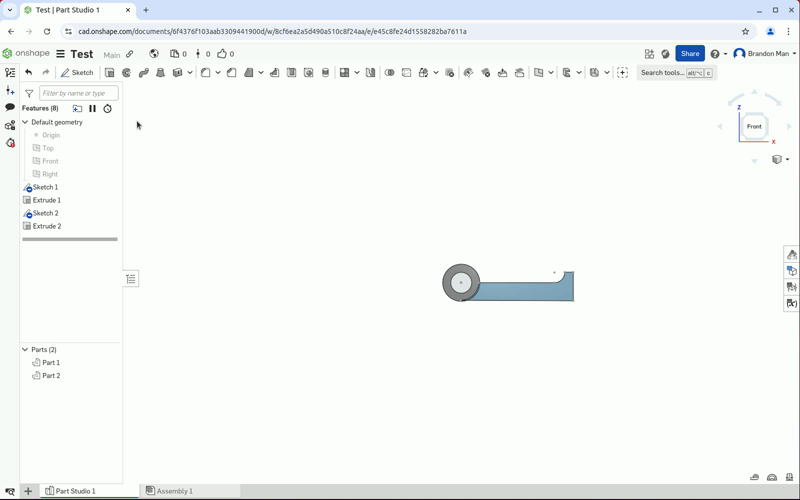
key(shift+7)
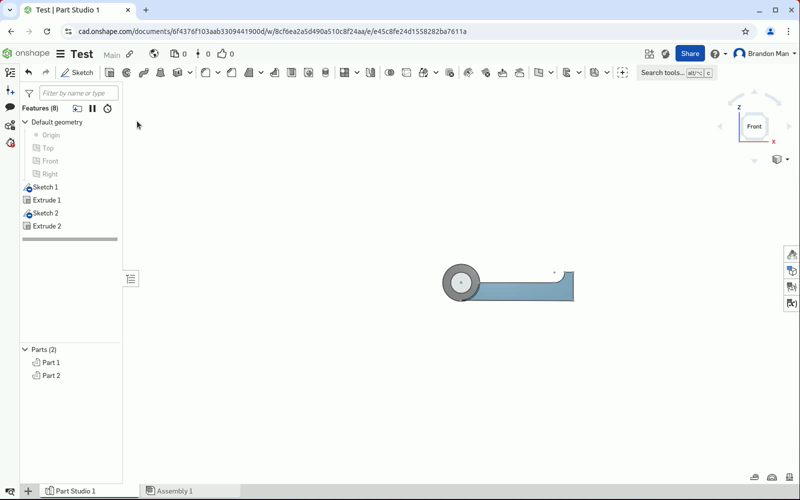
key(left, 2)
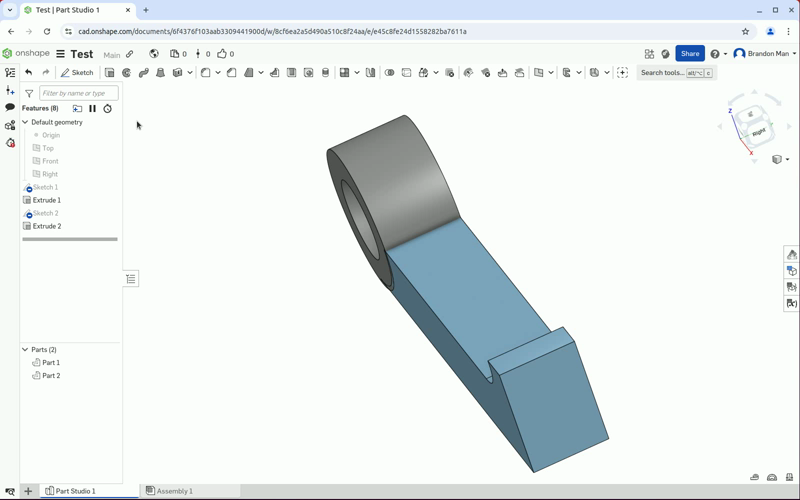
key(down, 2)
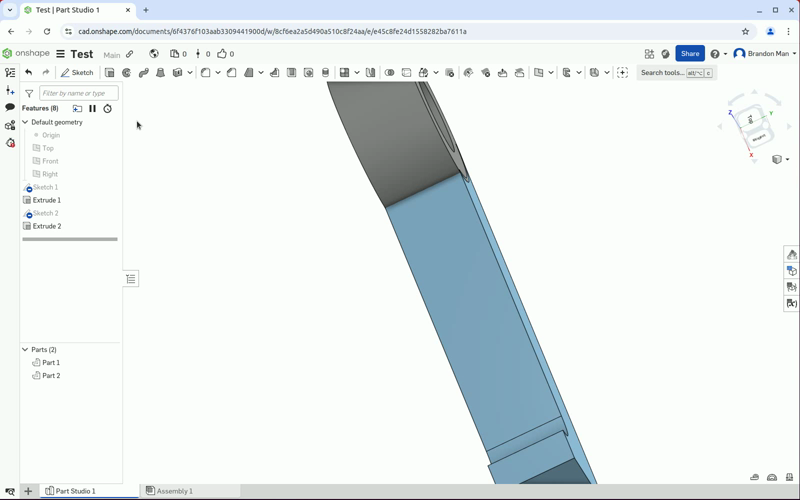
key(up, 2)
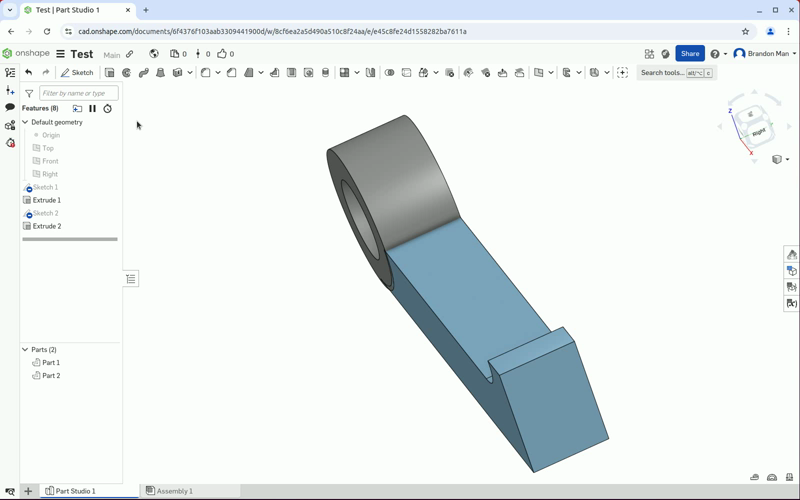
key(right, 2)
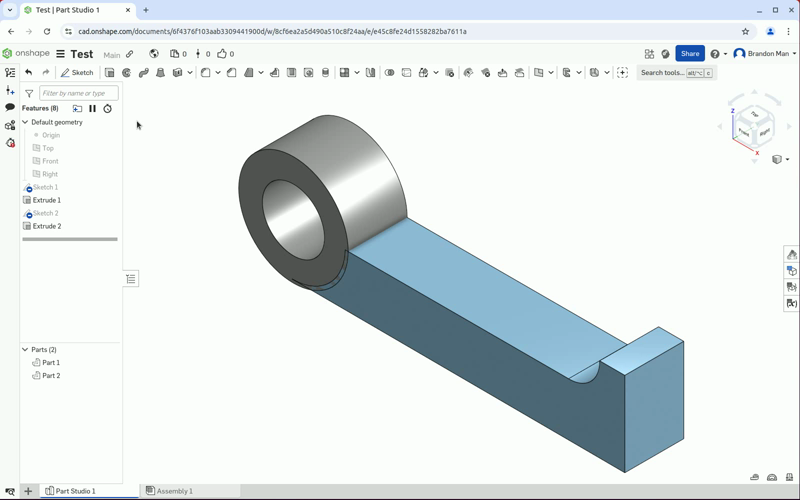
mouse_move(73, 189)
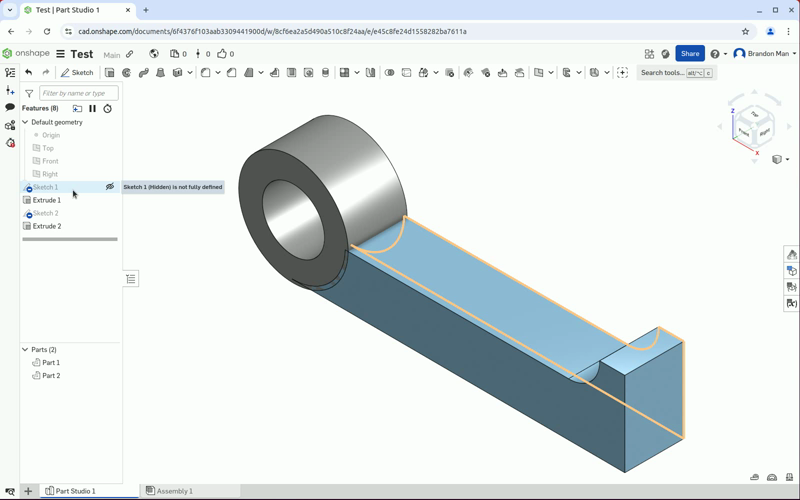
click(73, 189)